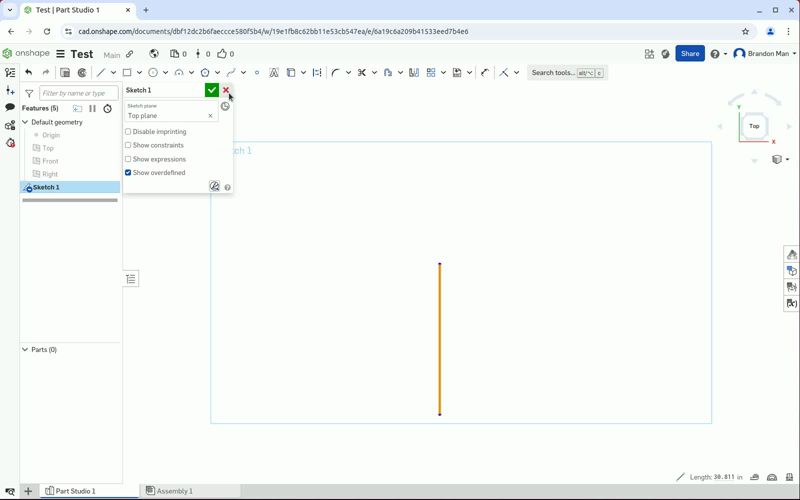
key(shift+h)
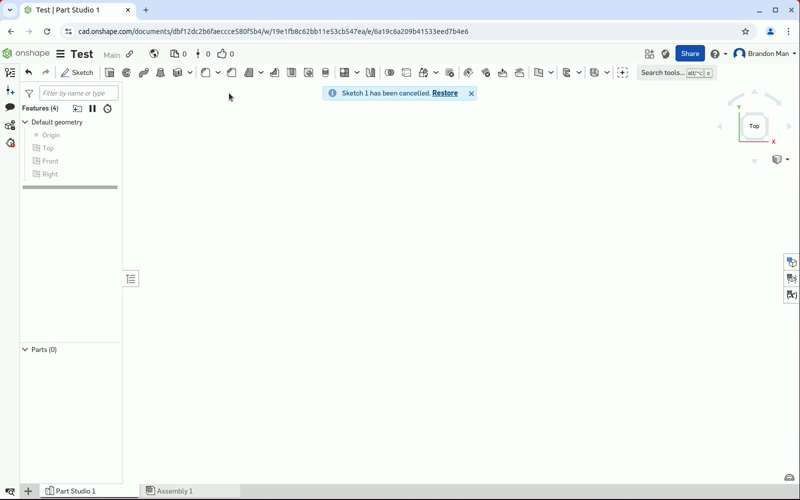
mouse_move(73, 352)
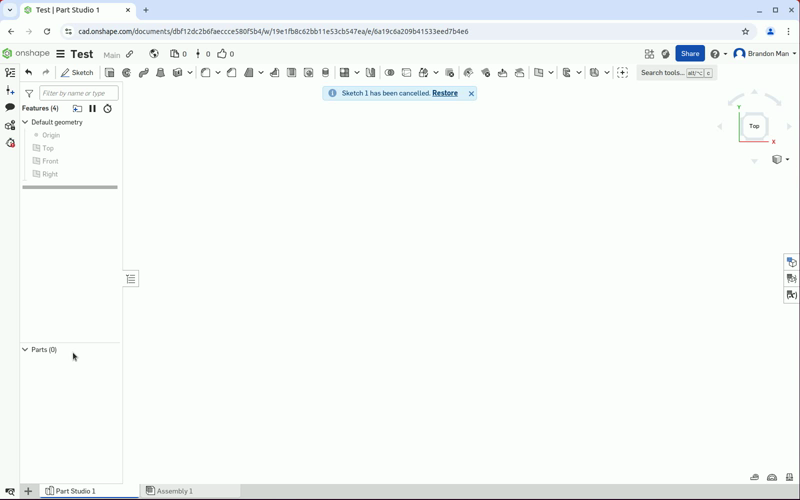
key(y)
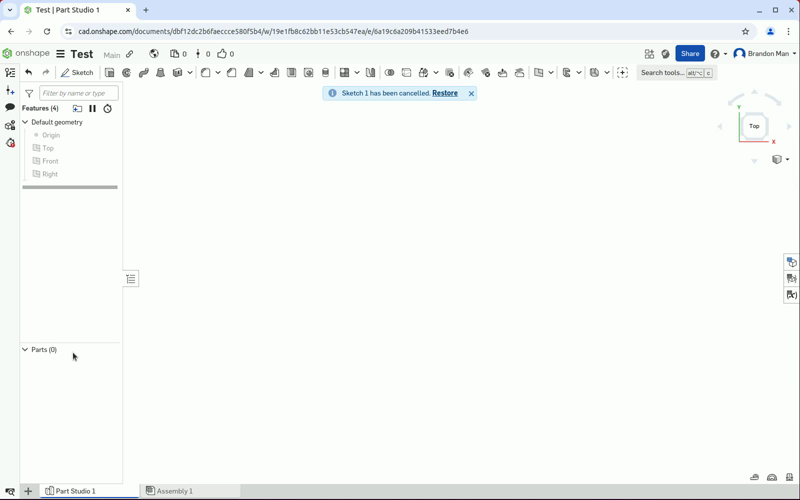
key(shift+p)
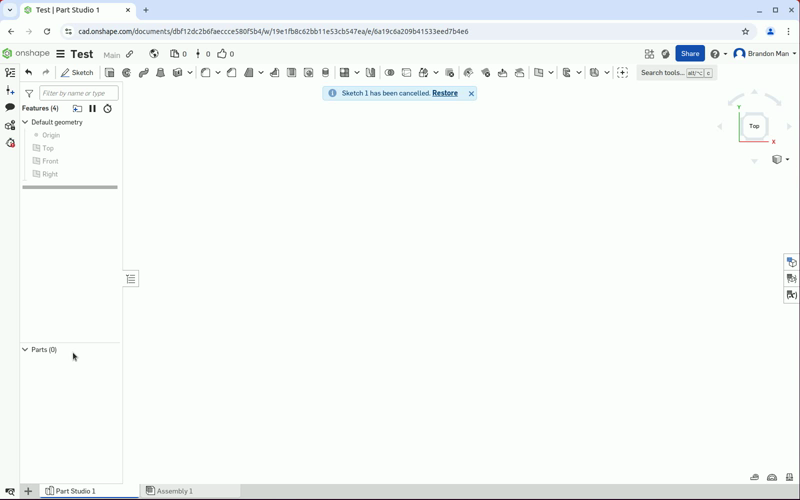
key(space)
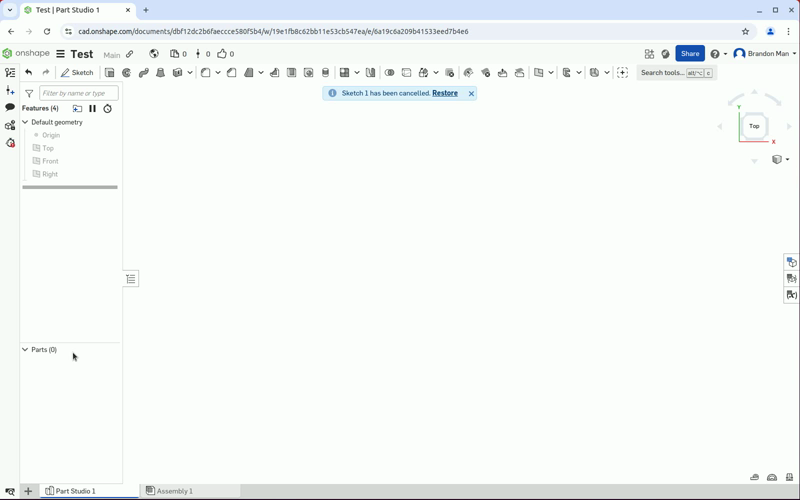
key_down(shift)
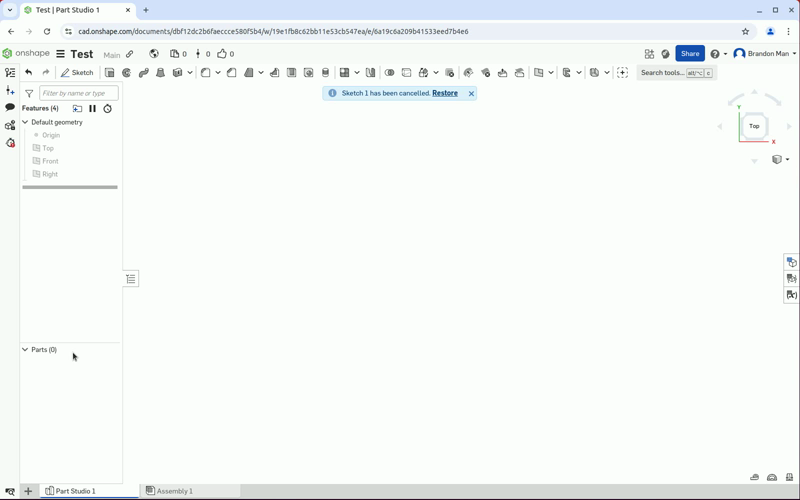
key(up)
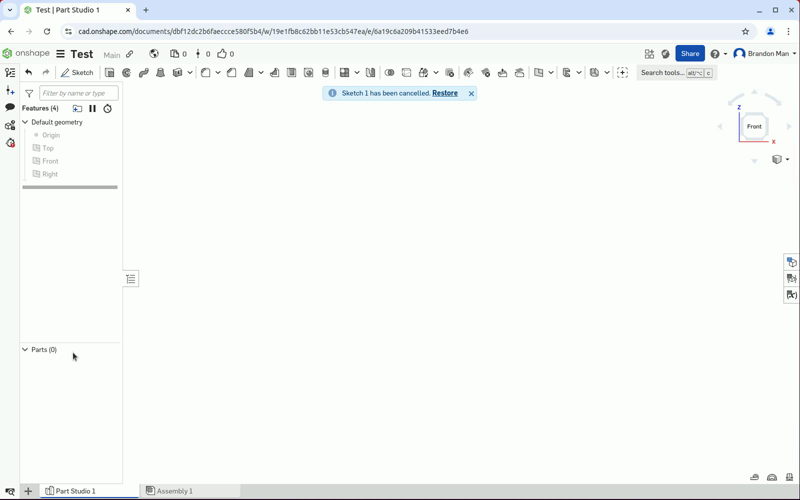
key_up(shift)
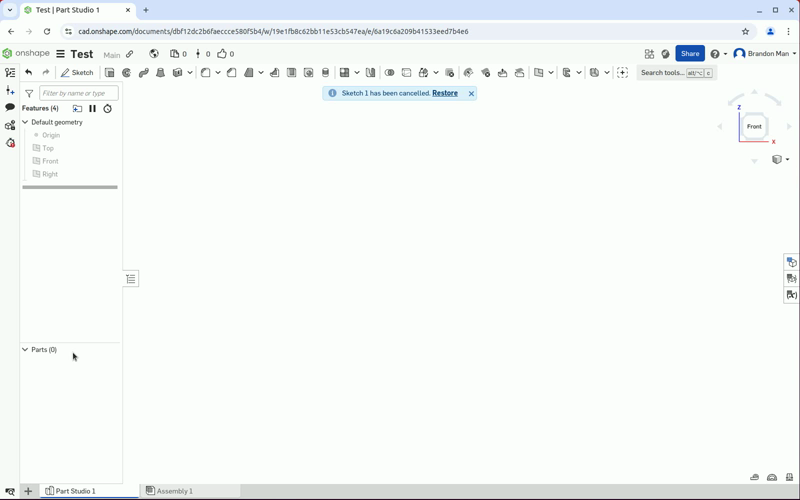
key(space)
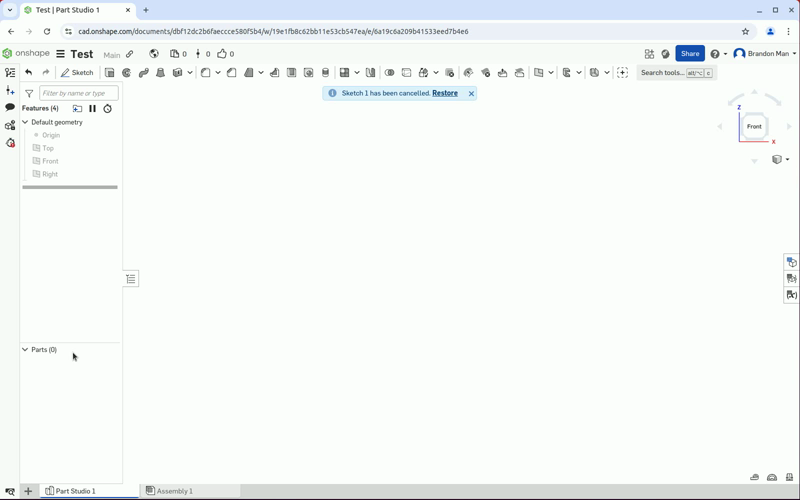
key_down(shift)
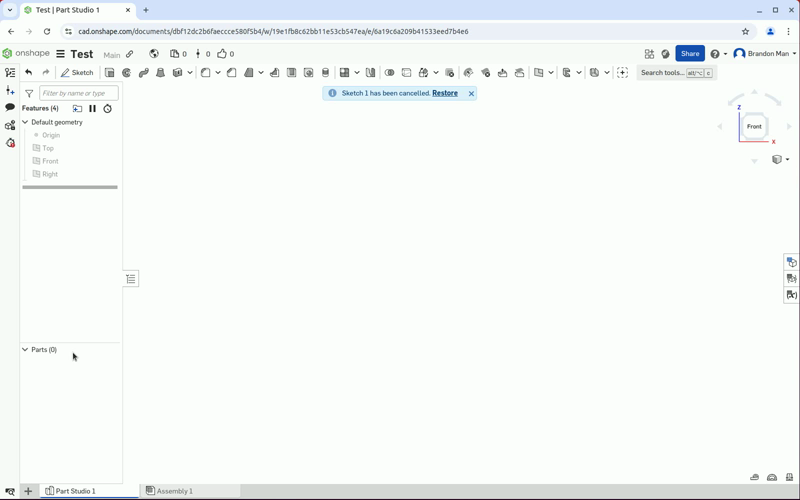
key(left)
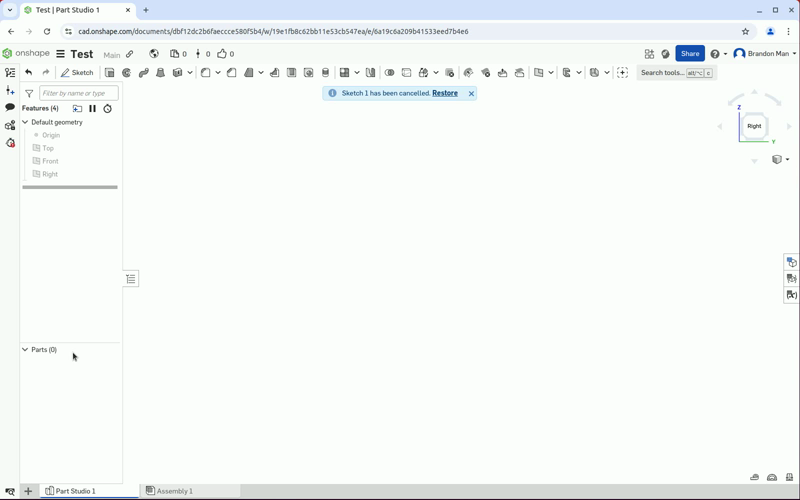
key_up(shift)
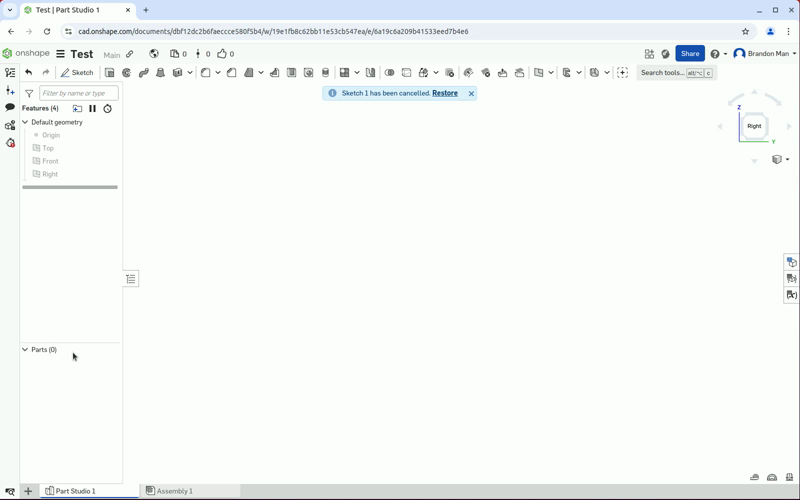
mouse_move(73, 352)
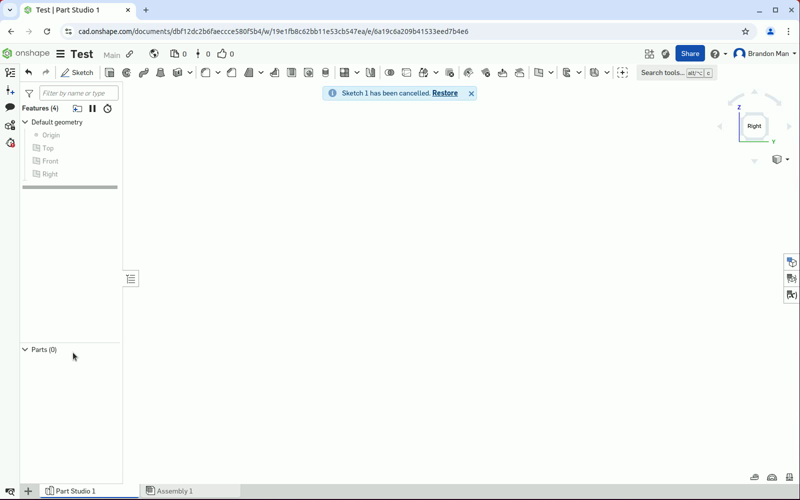
key(shift+y)
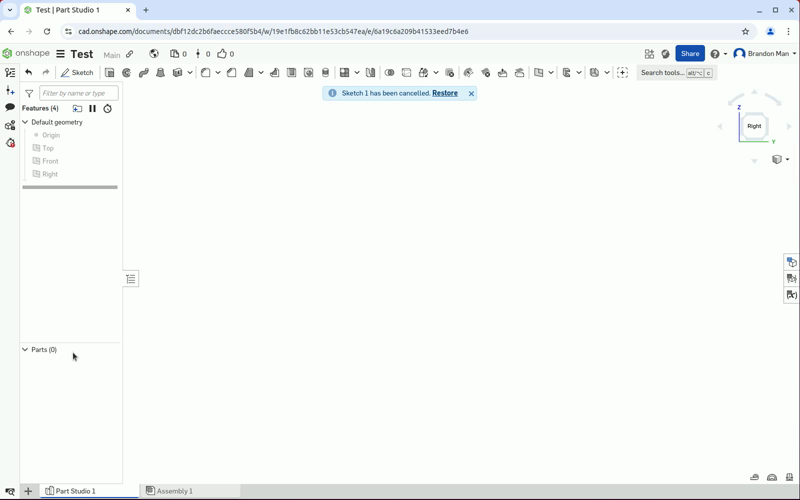
key(shift+s)
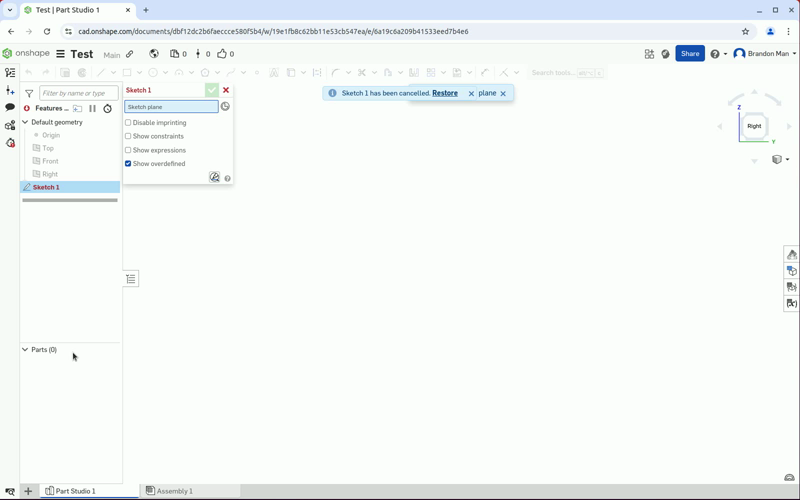
mouse_move(73, 176)
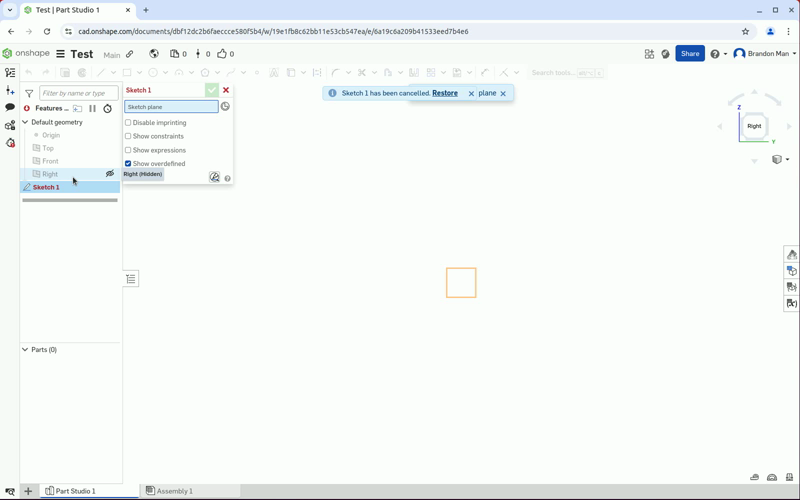
click(73, 176)
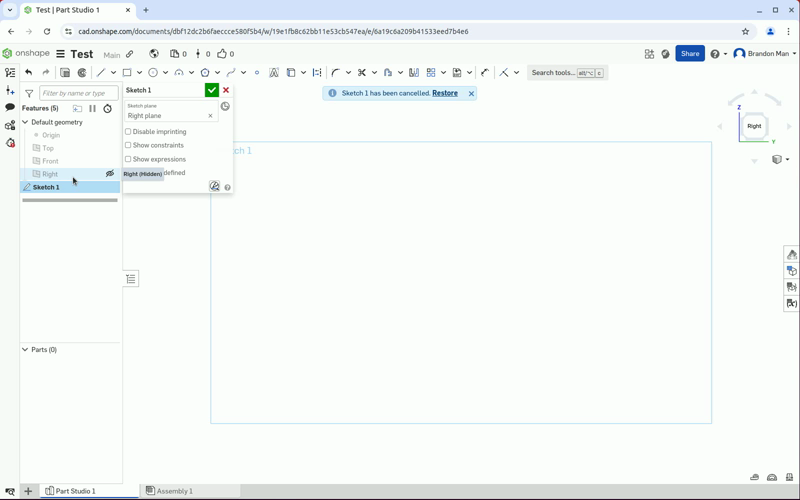
mouse_move(73, 352)
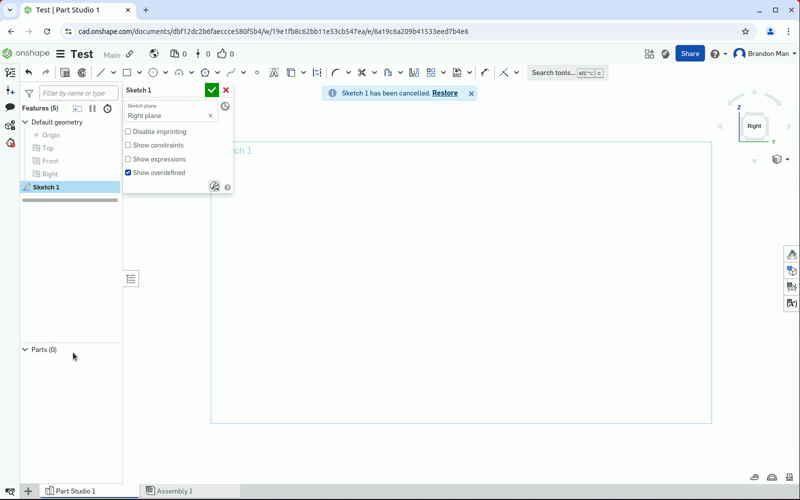
key(y)
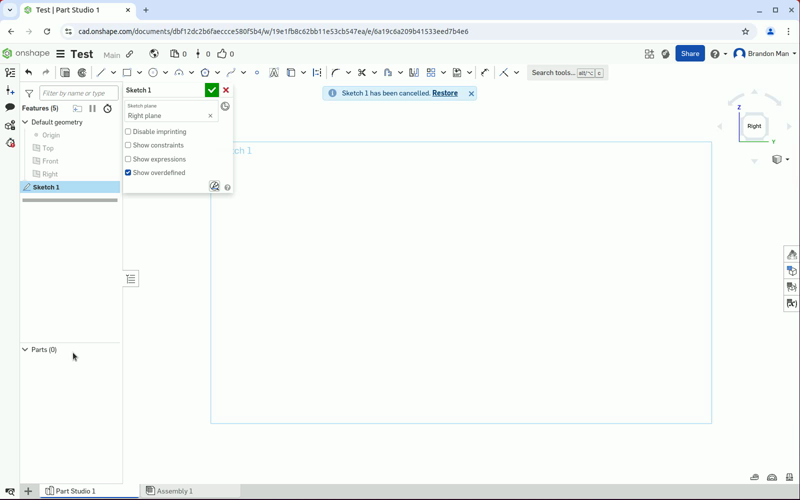
key(l)
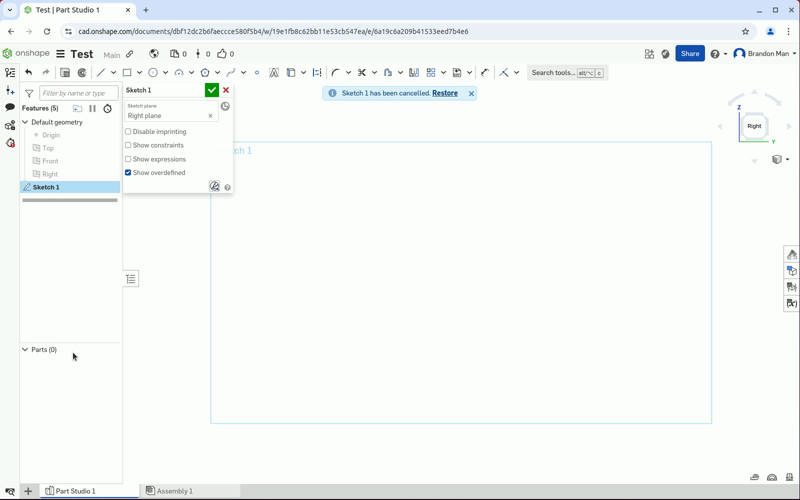
key_down(shift)
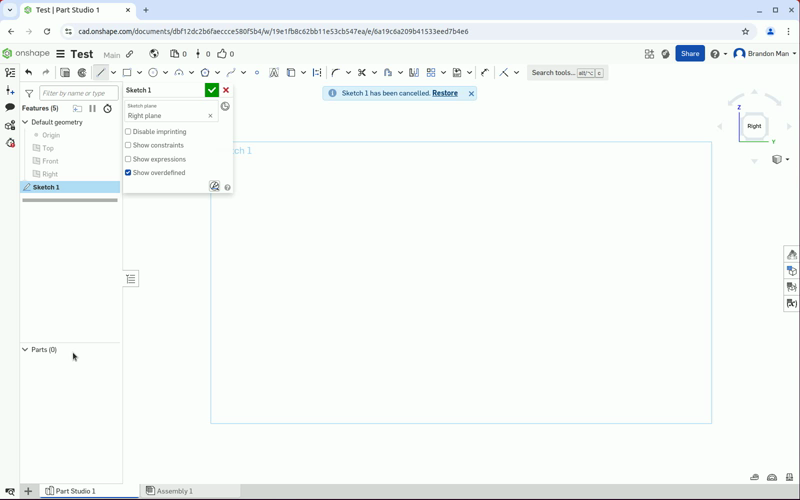
mouse_move(449, 395)
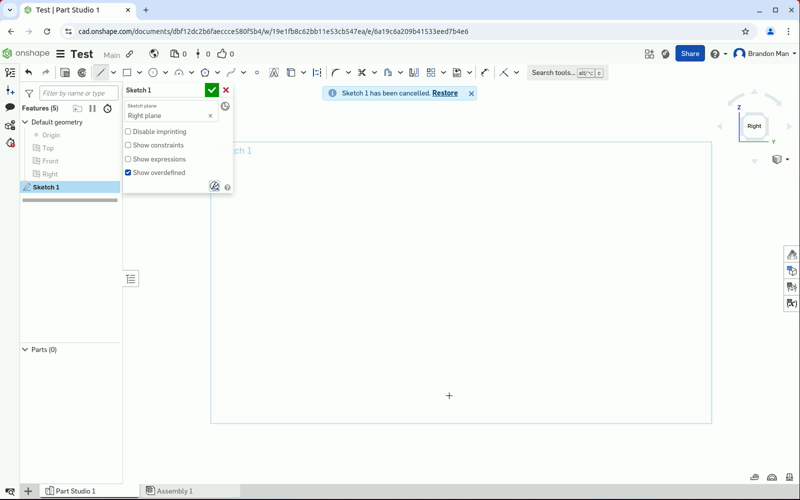
click(449, 395)
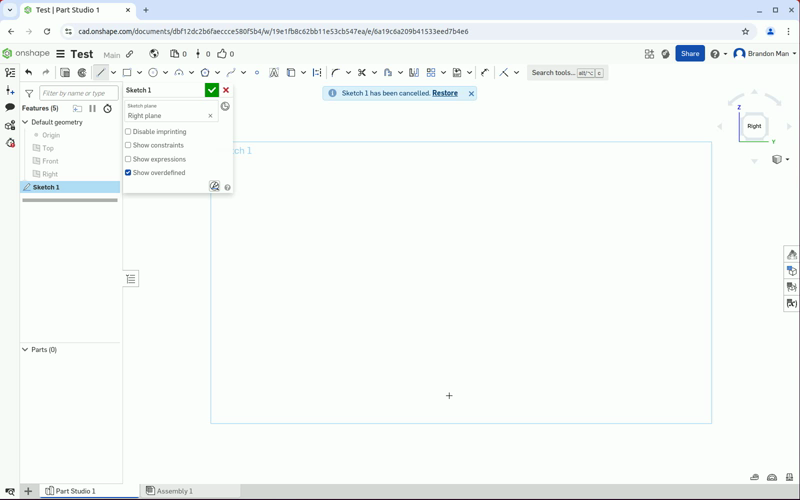
key_up(shift)
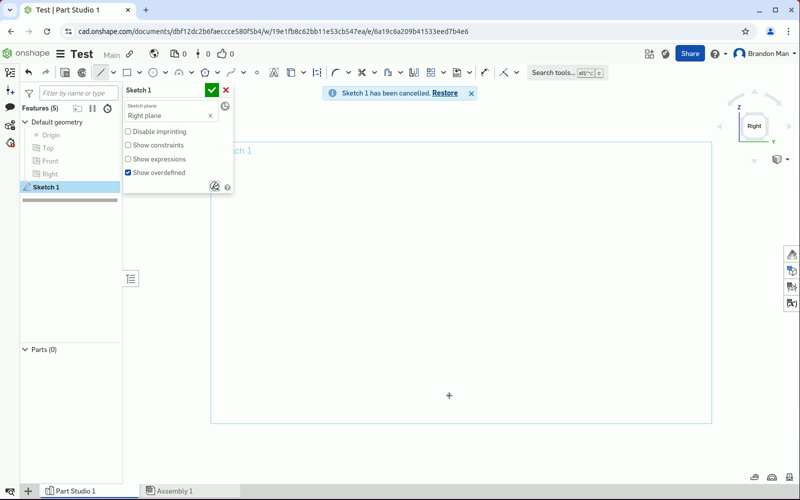
key_down(shift)
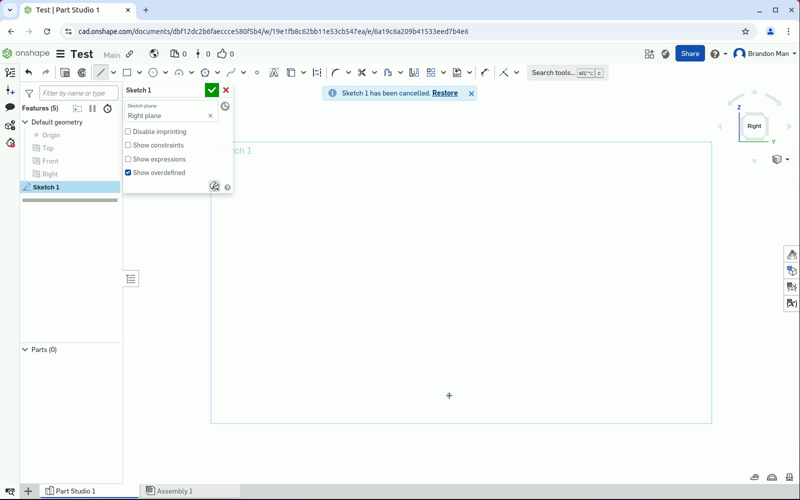
mouse_move(479, 395)
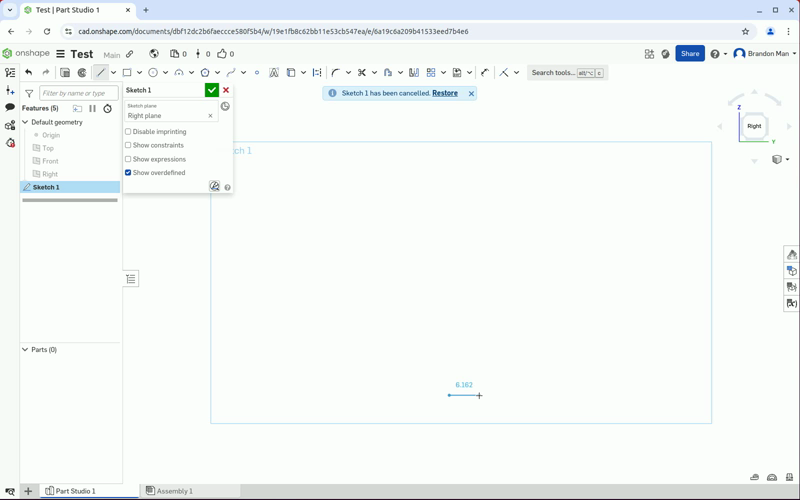
mouse_move(472, 395)
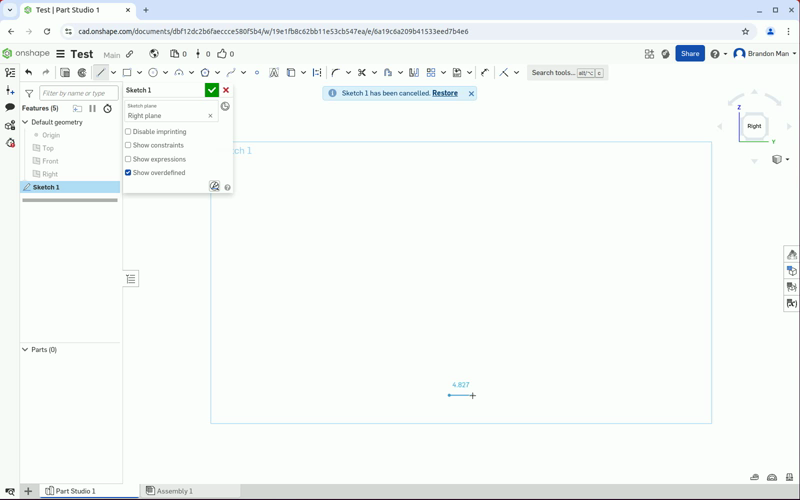
click(472, 395)
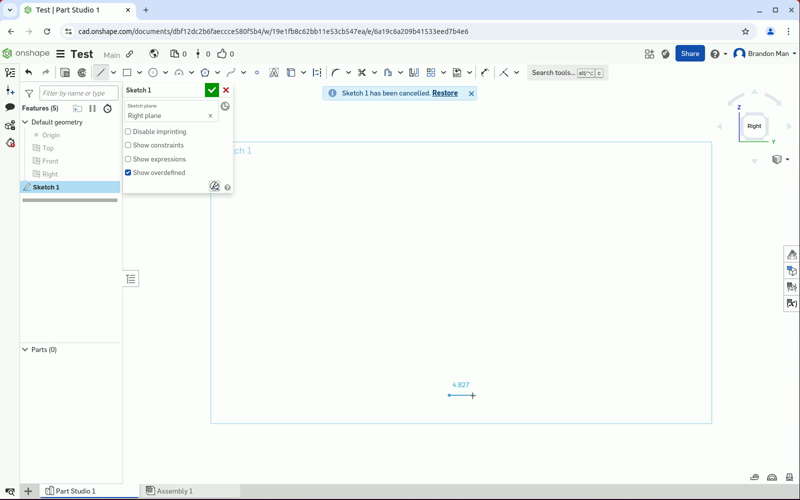
key_up(shift)
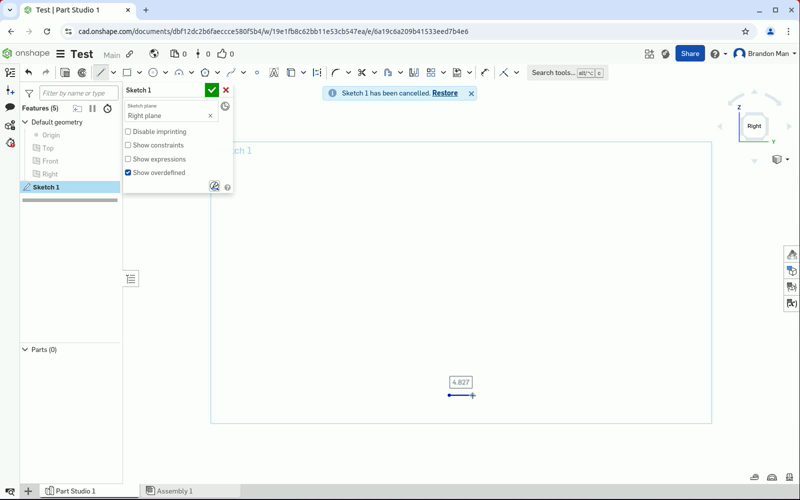
key_down(shift)
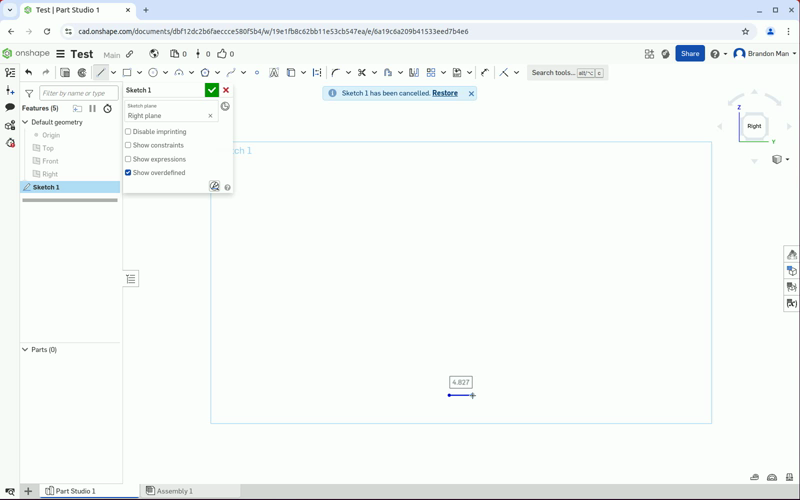
mouse_move(472, 171)
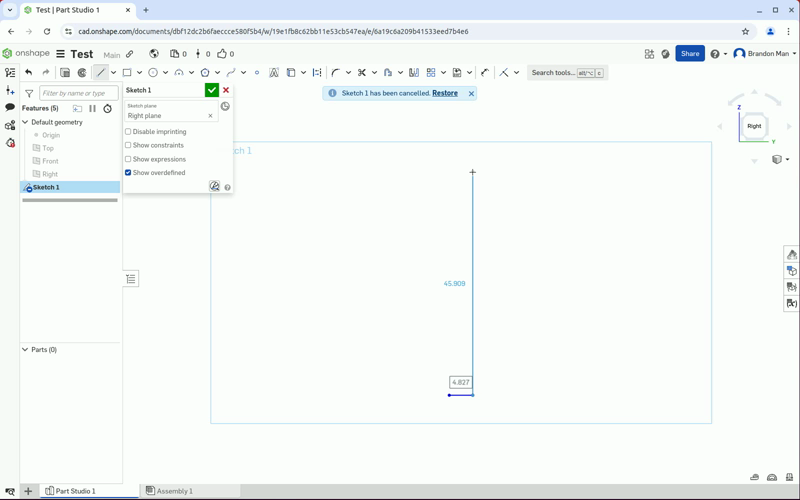
click(472, 171)
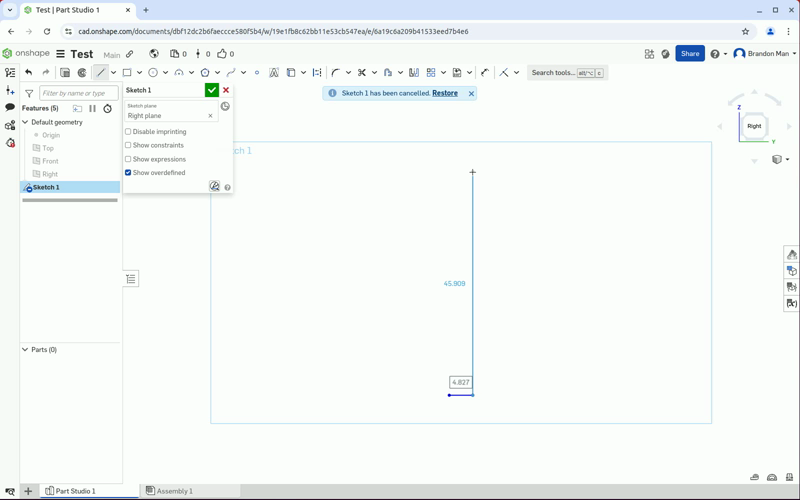
key_up(shift)
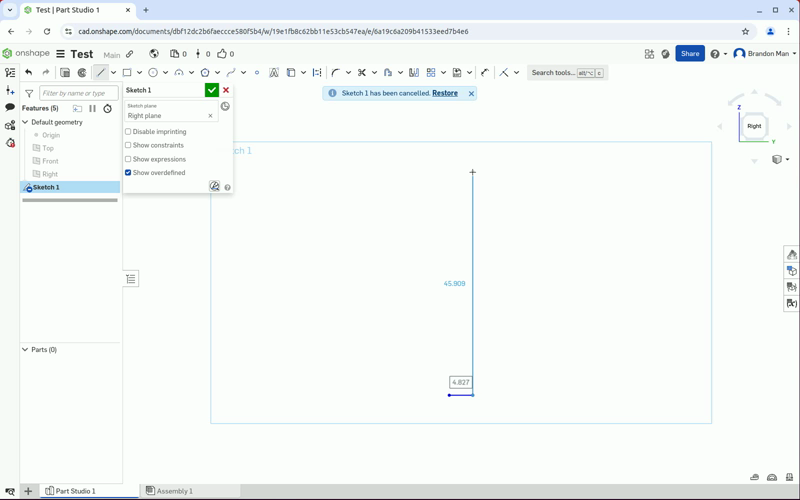
key_down(shift)
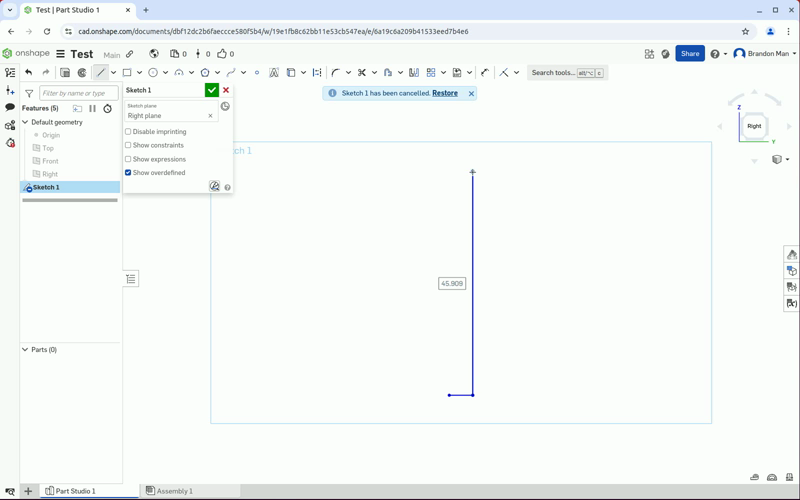
mouse_move(502, 171)
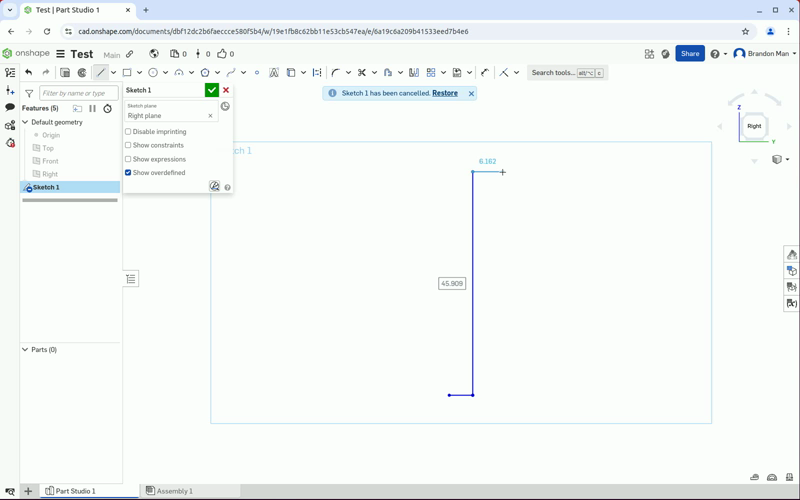
mouse_move(449, 171)
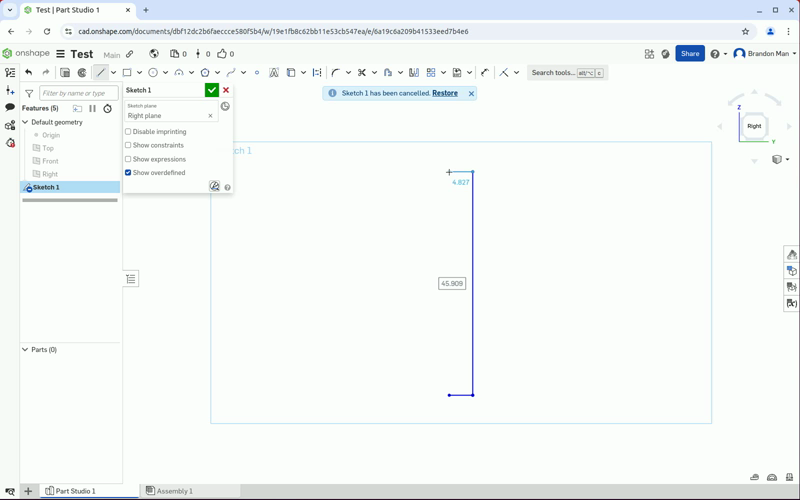
click(449, 171)
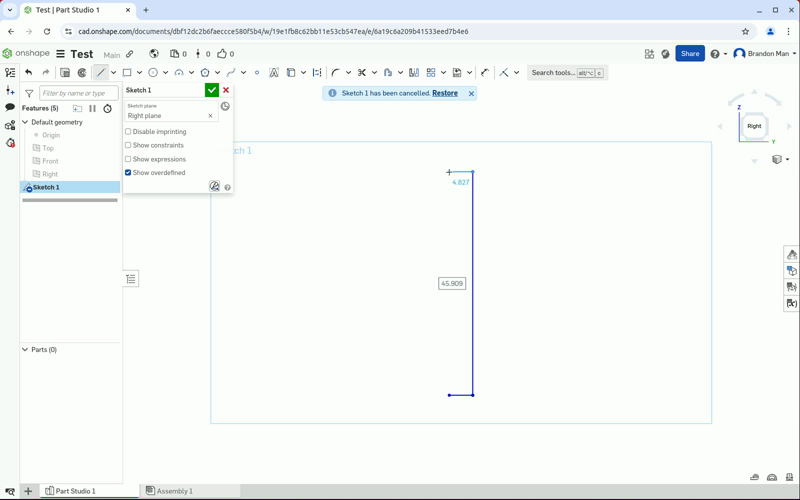
key_up(shift)
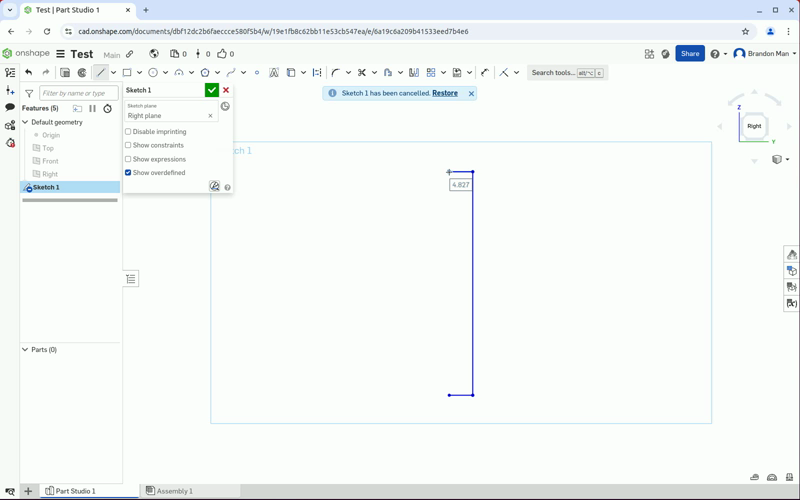
key_down(shift)
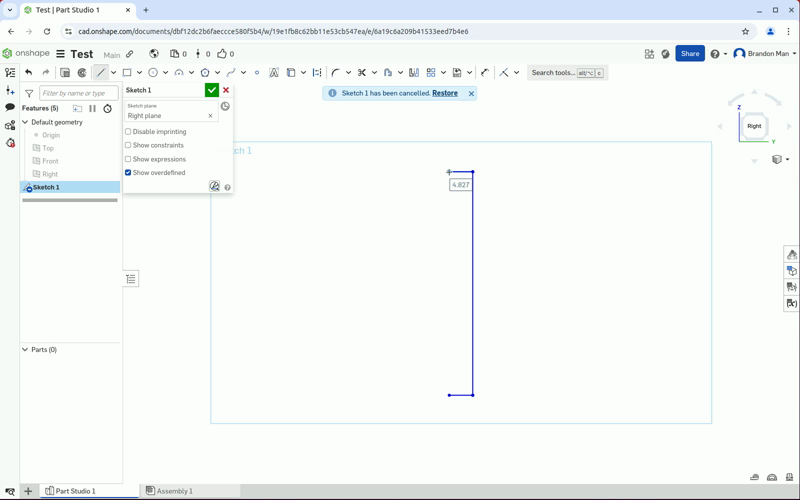
mouse_move(449, 395)
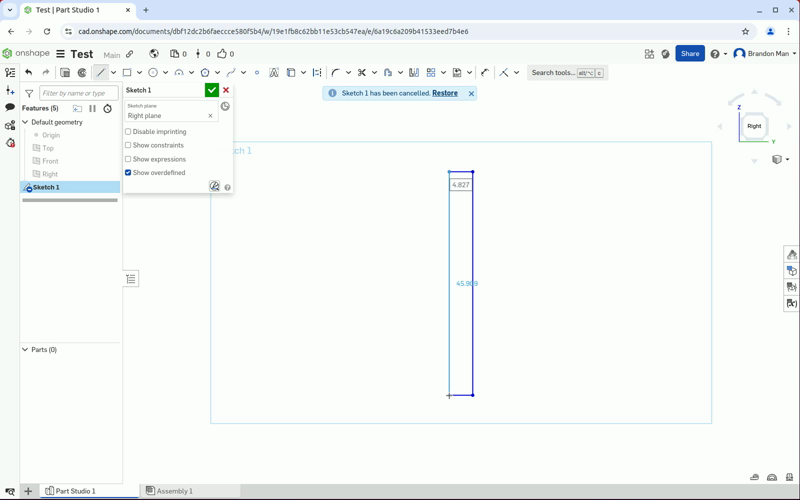
key_up(shift)
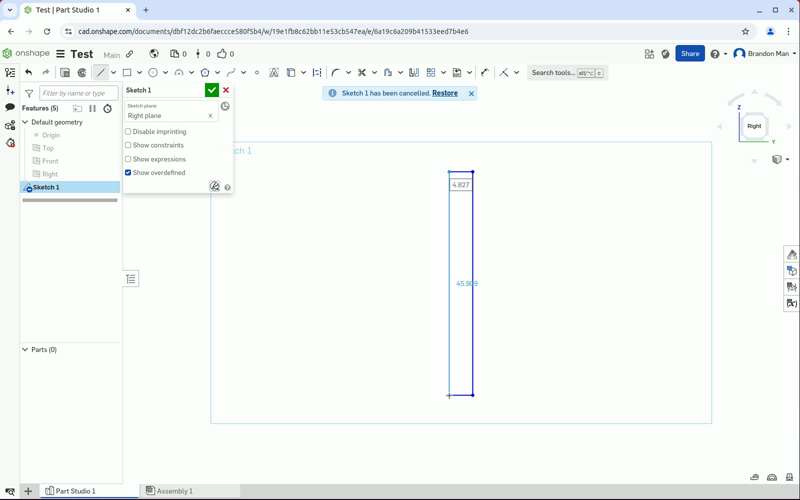
click(449, 395)
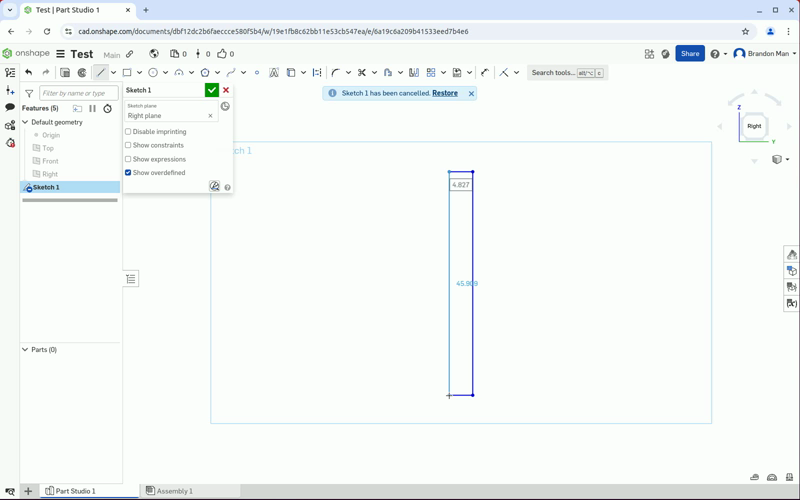
key(esc)
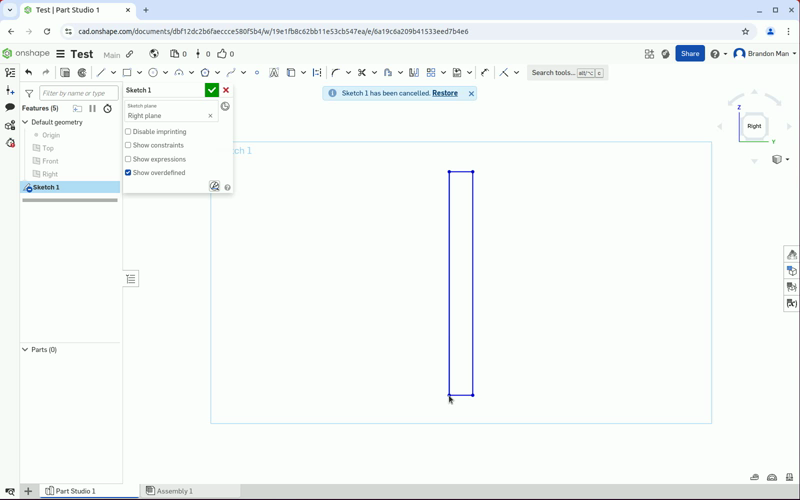
mouse_move(467, 327)
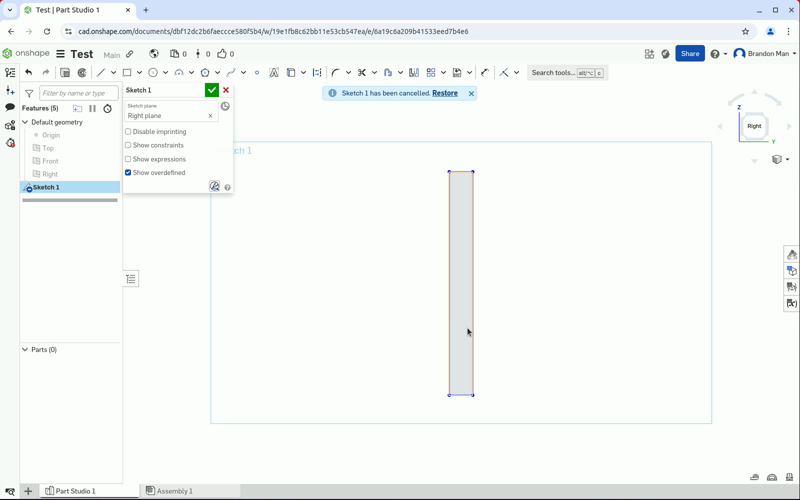
click(467, 327)
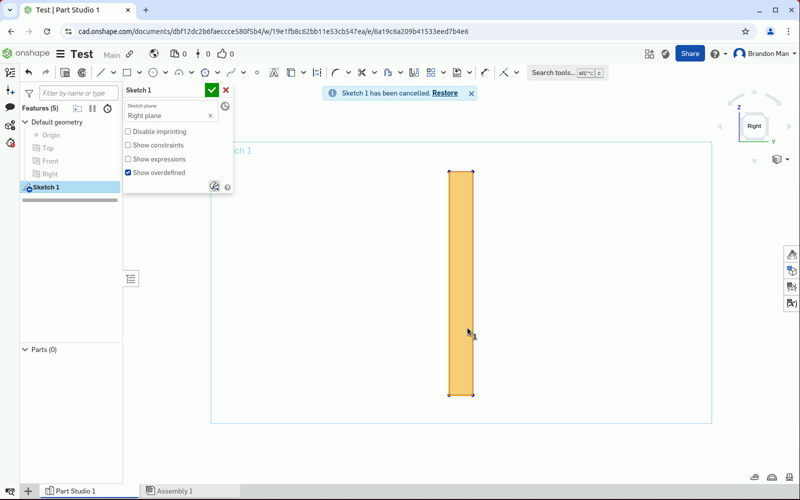
mouse_move(73, 352)
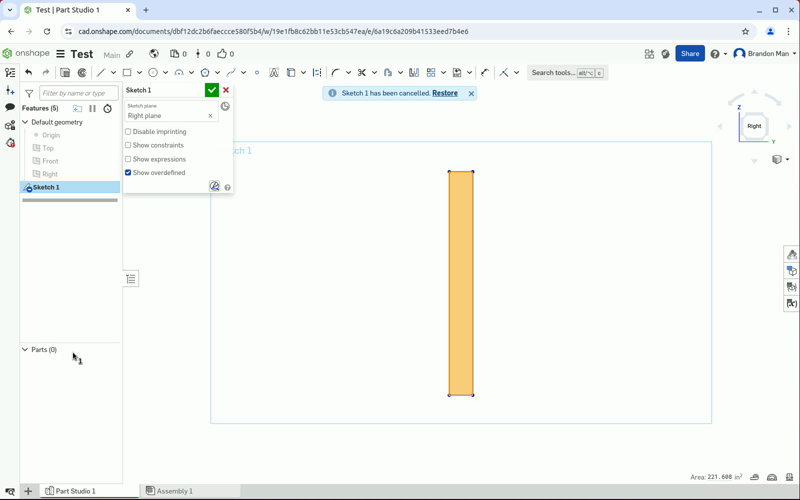
key(shift+y)
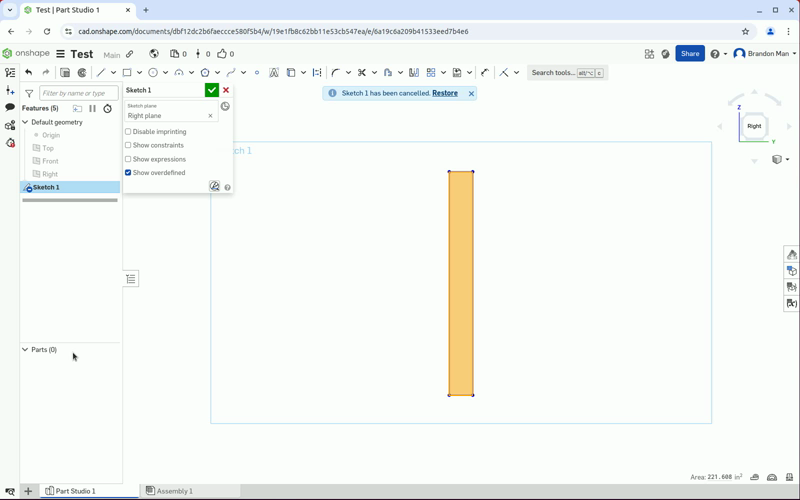
key(shift+e)
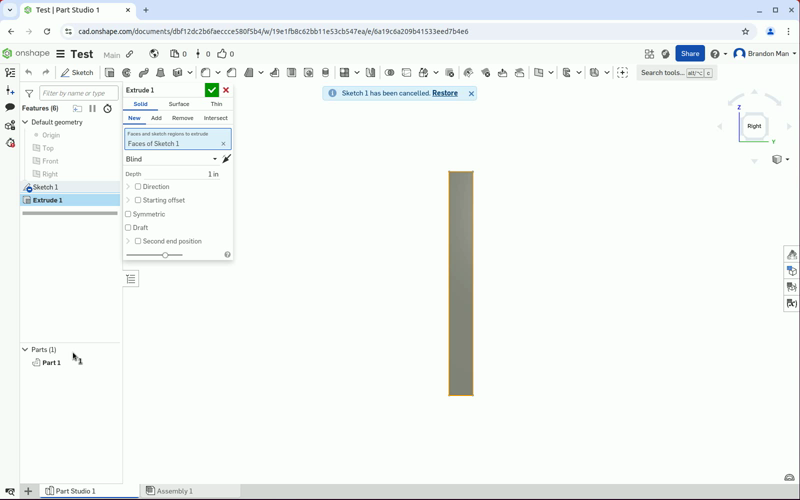
mouse_move(143, 106)
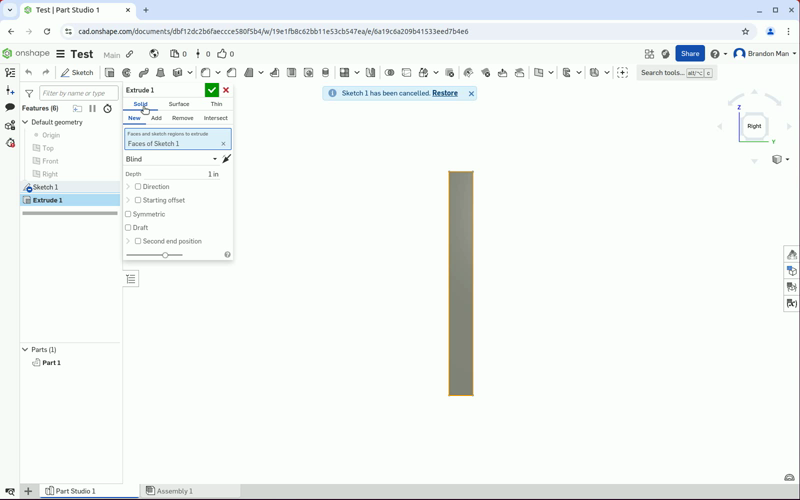
click(143, 106)
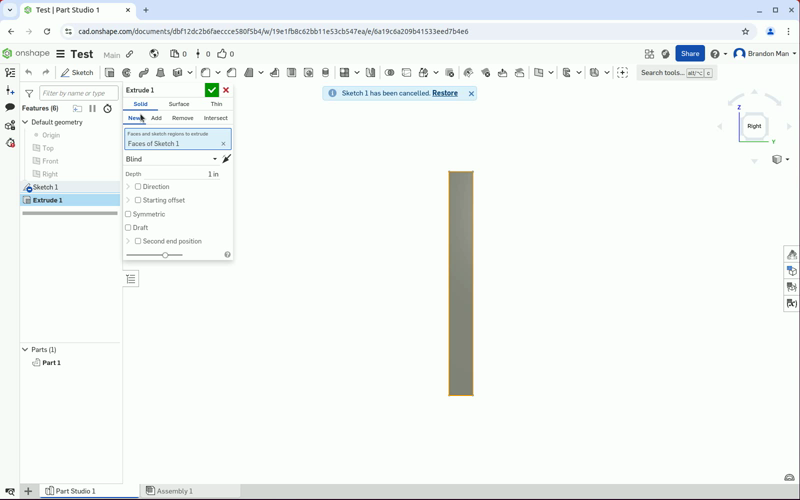
mouse_move(137, 120)
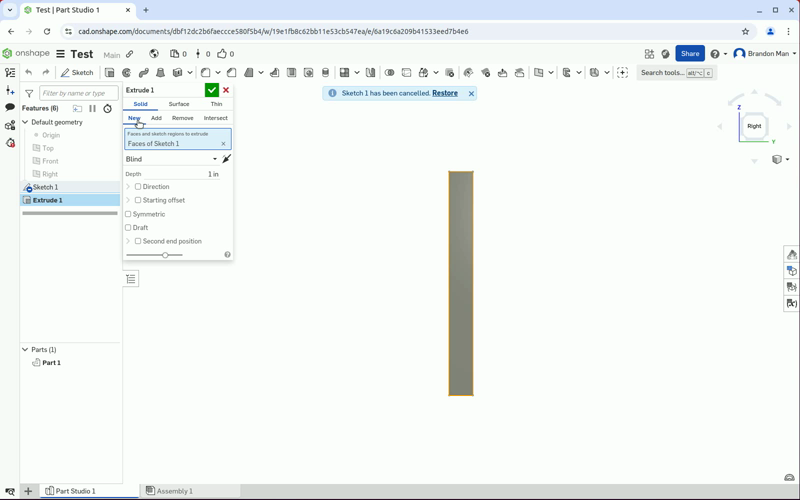
click(137, 120)
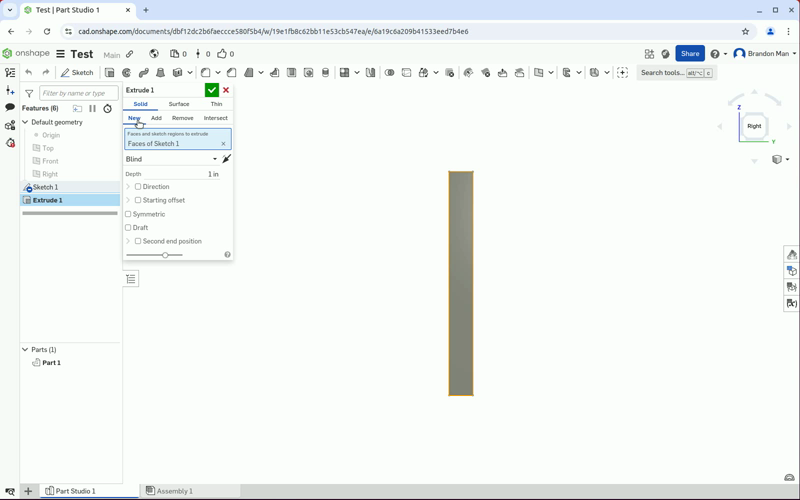
key(tab, 4)
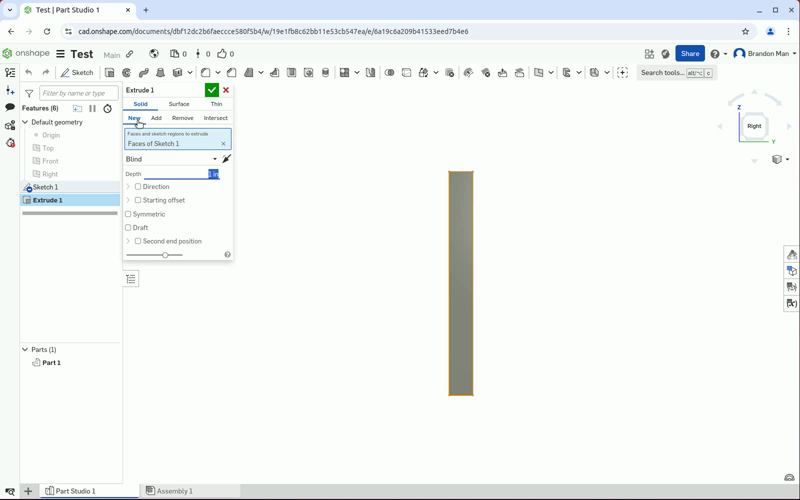
text(0.722)
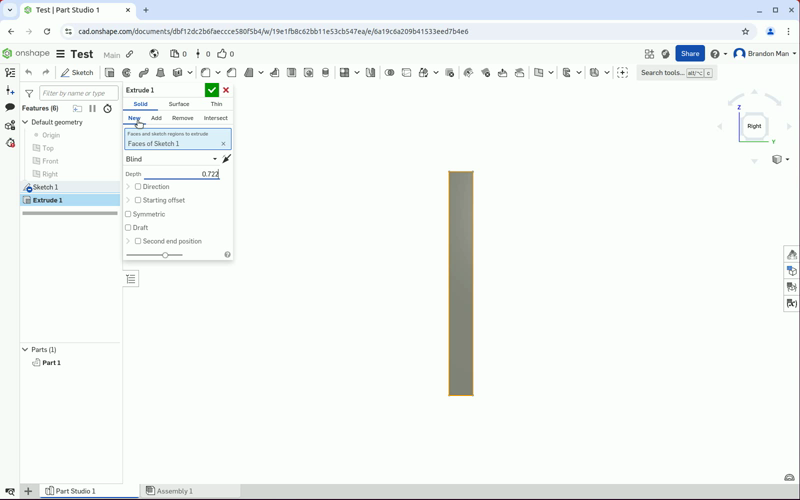
key(enter)
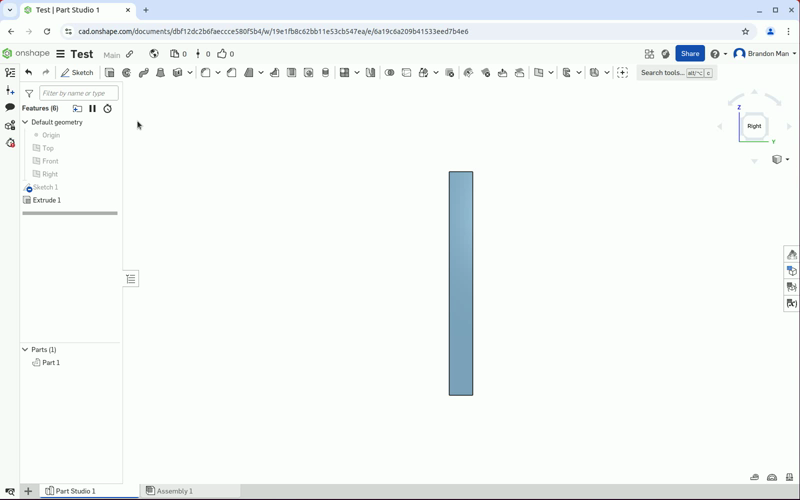
key(shift+h)
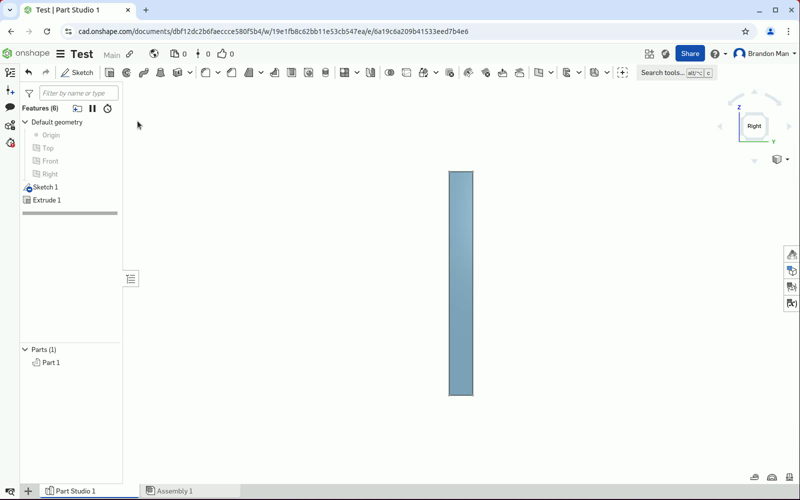
key(shift+h)
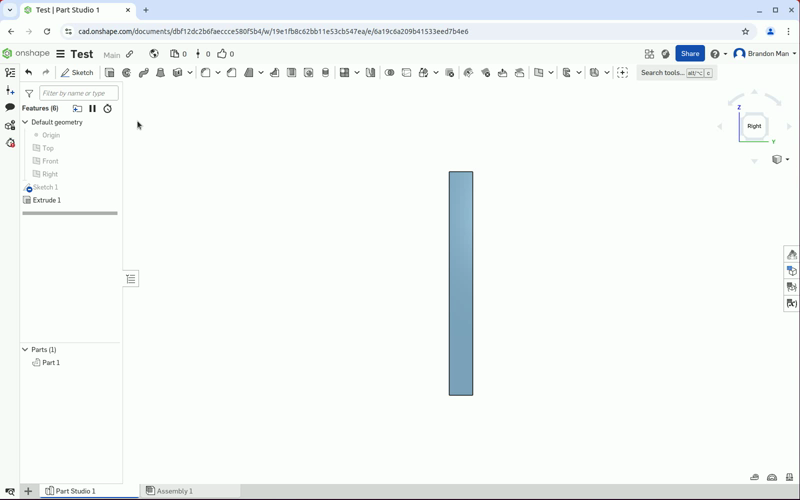
mouse_move(73, 189)
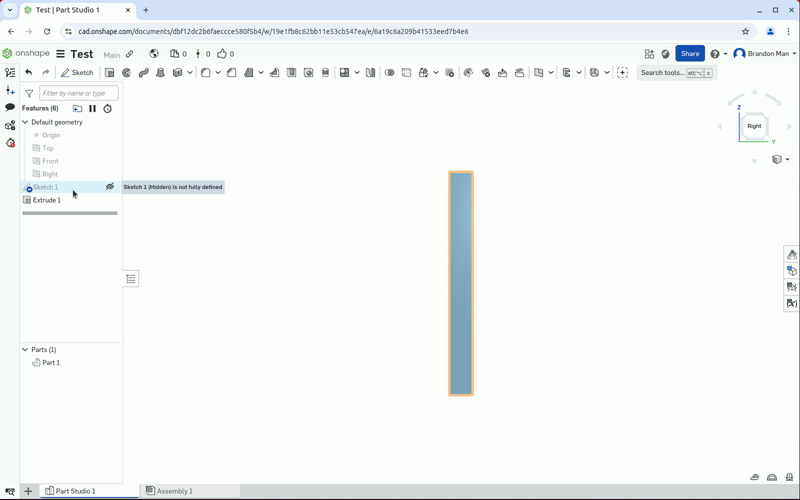
click(73, 189)
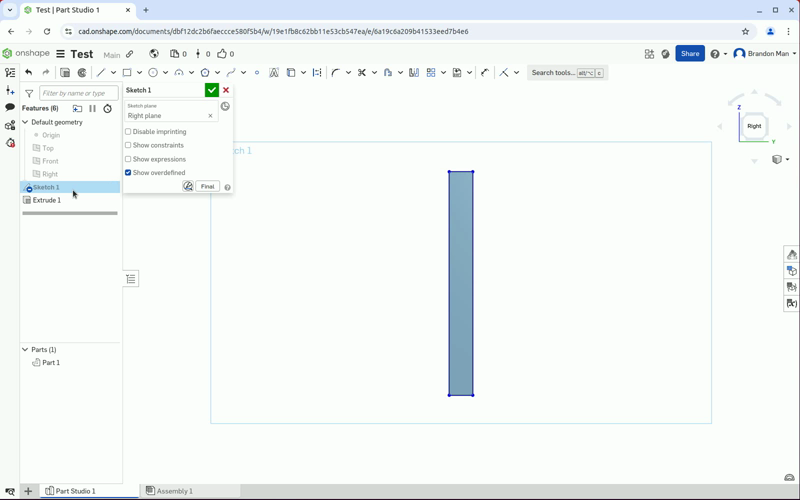
mouse_move(229, 92)
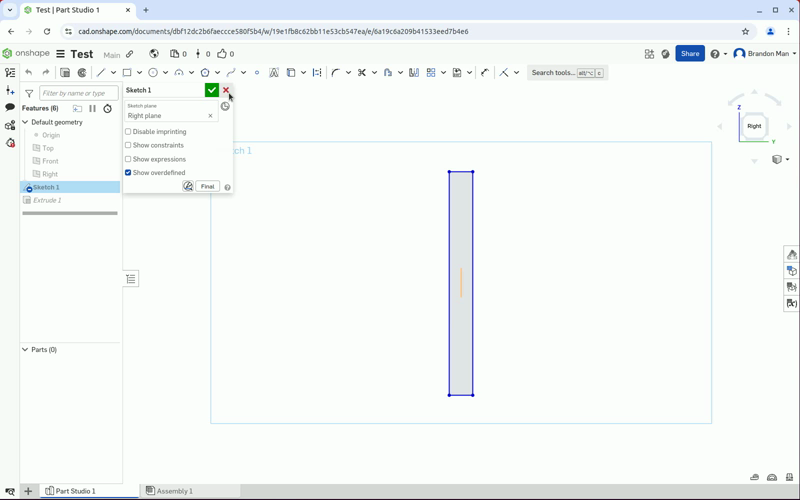
click(229, 92)
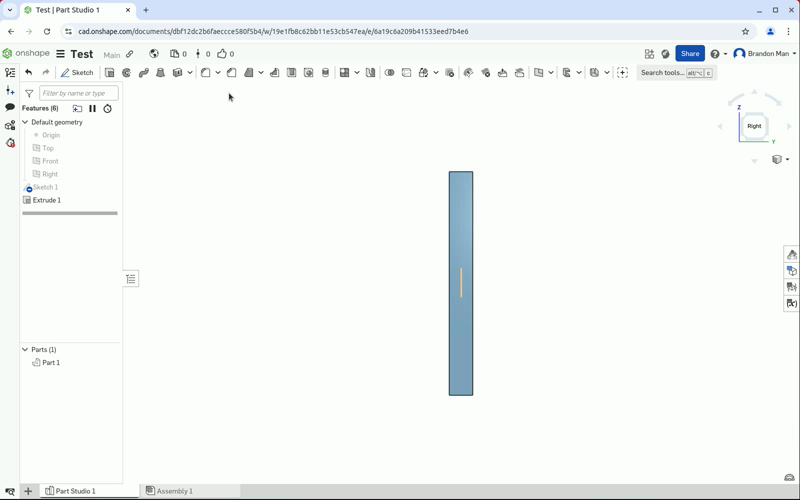
mouse_move(73, 352)
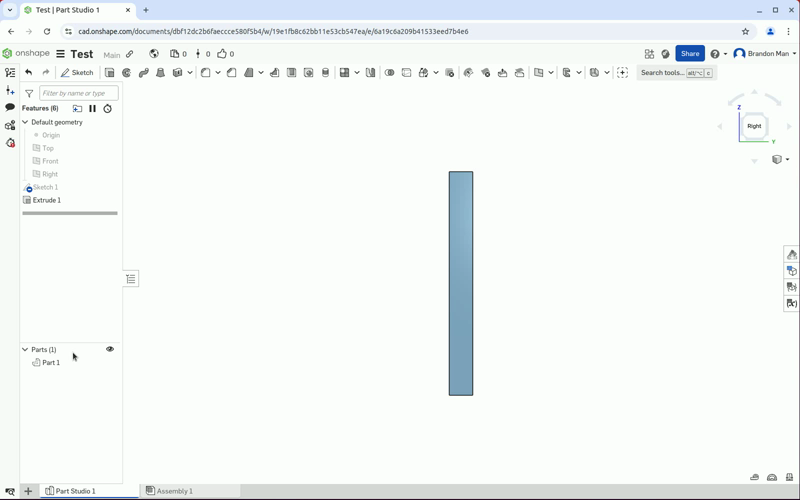
key(y)
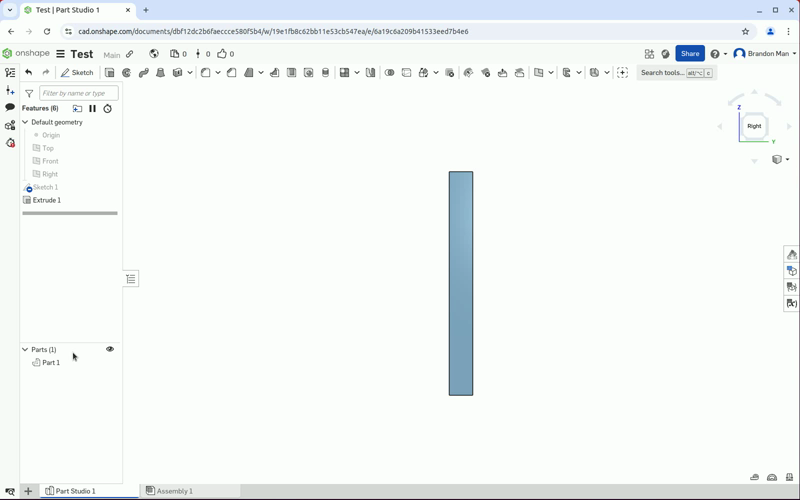
key(shift+p)
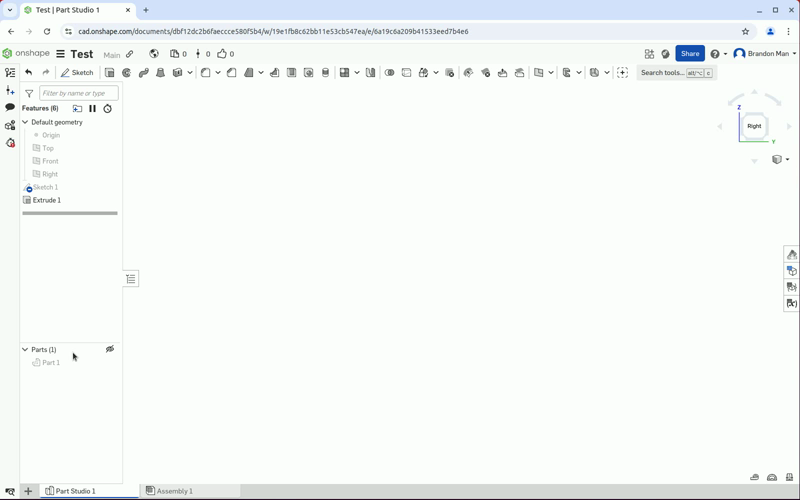
key(space)
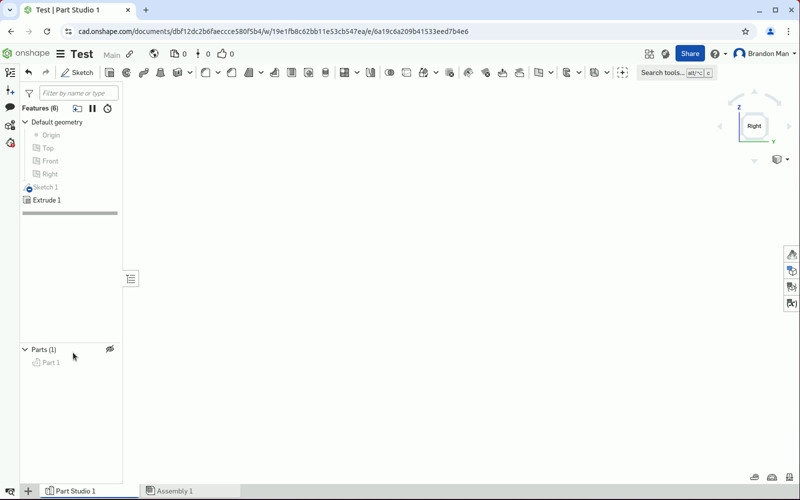
key_down(shift)
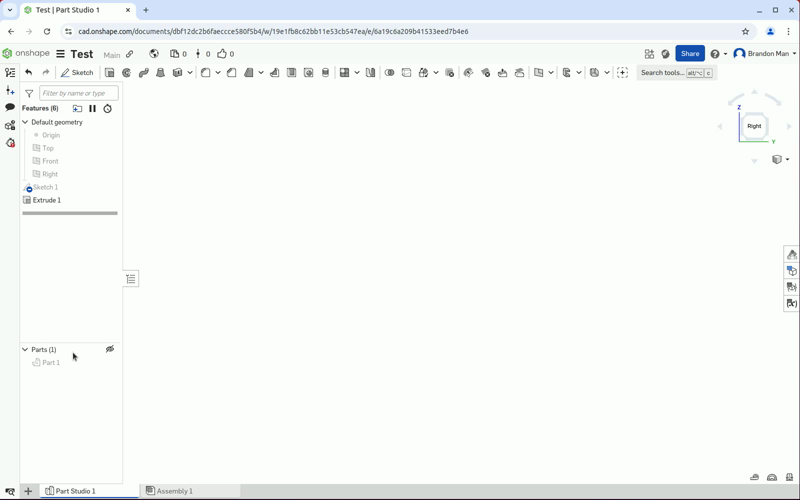
key(right)
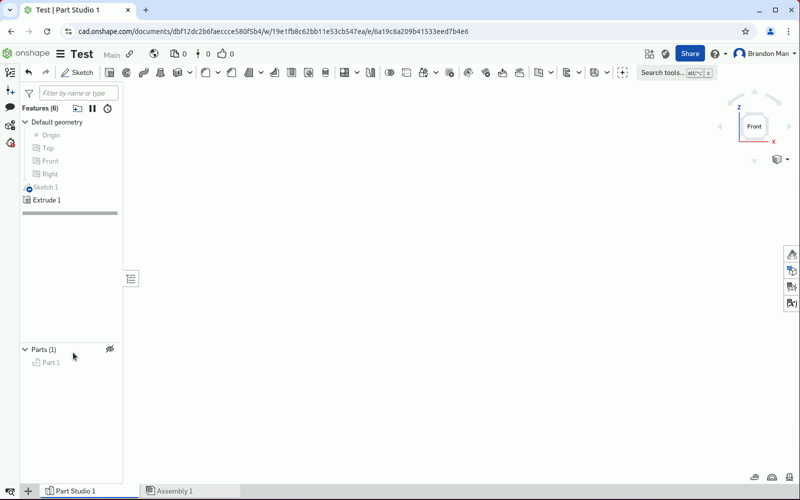
key_up(shift)
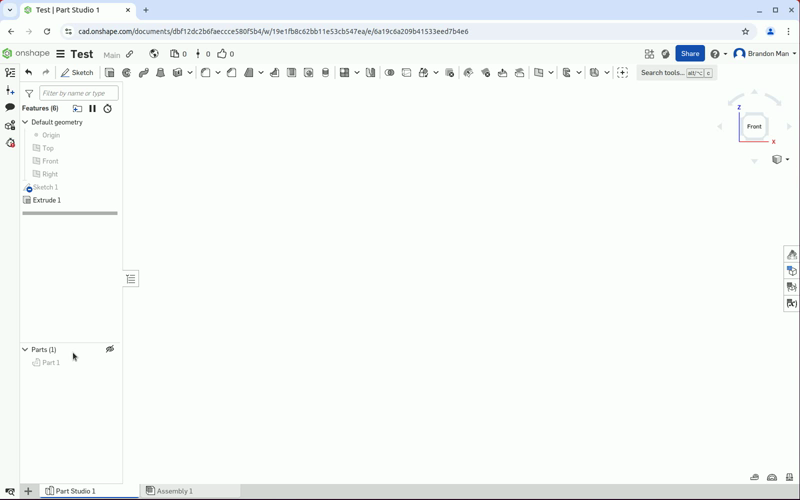
key(space)
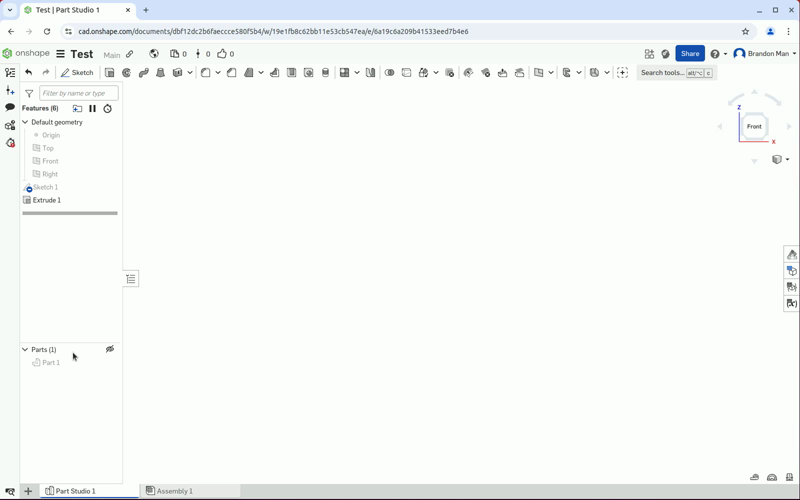
key_down(shift)
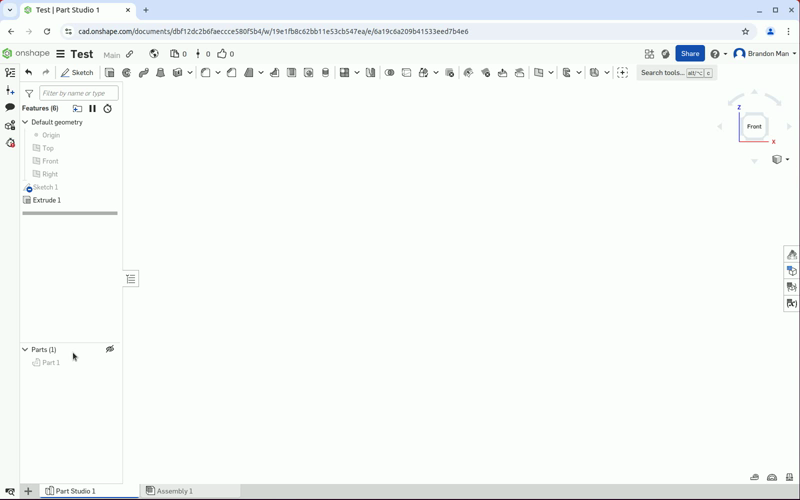
key(down)
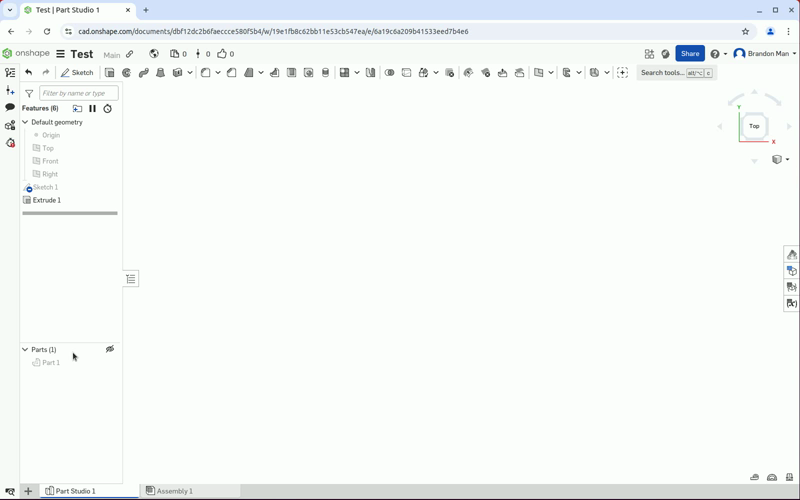
key_up(shift)
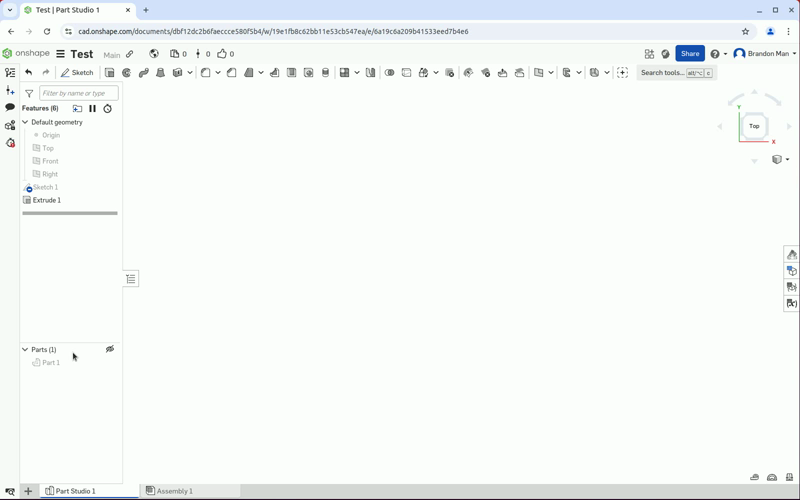
mouse_move(73, 352)
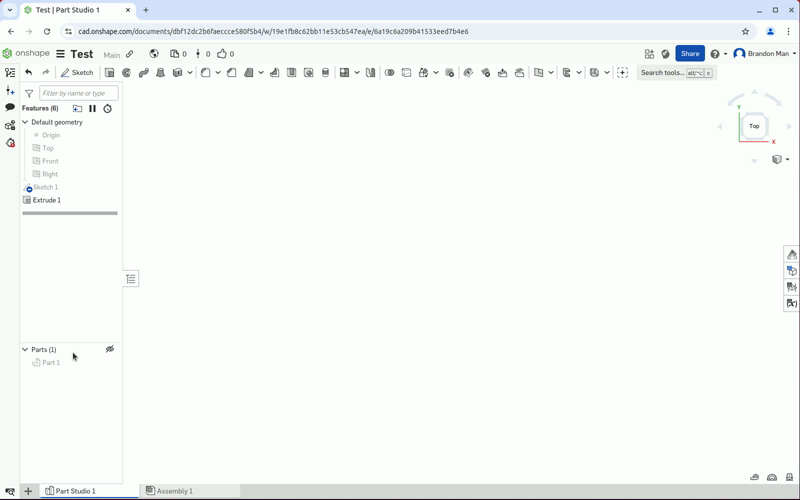
key(shift+y)
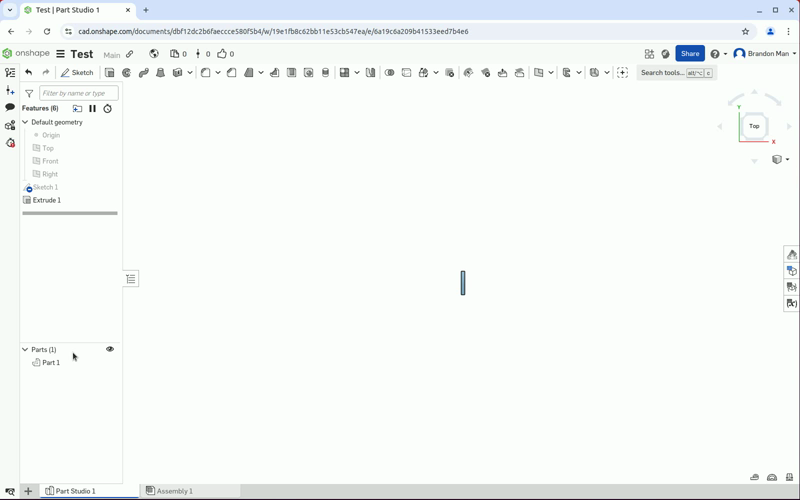
mouse_move(541, 75)
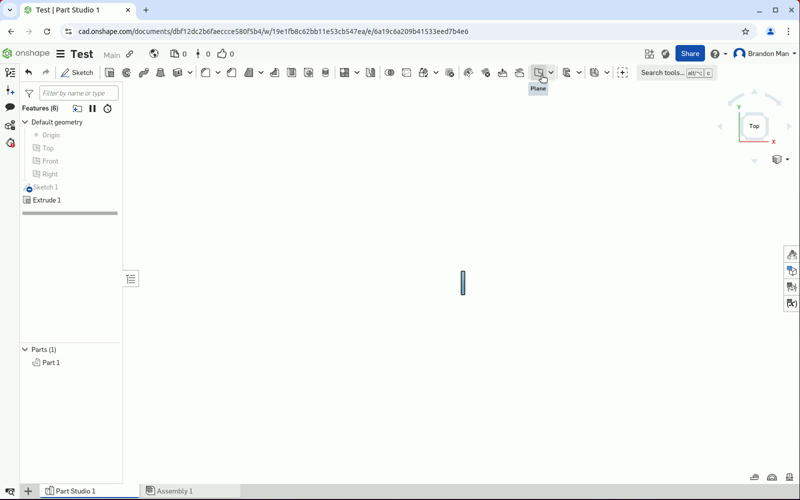
click(541, 75)
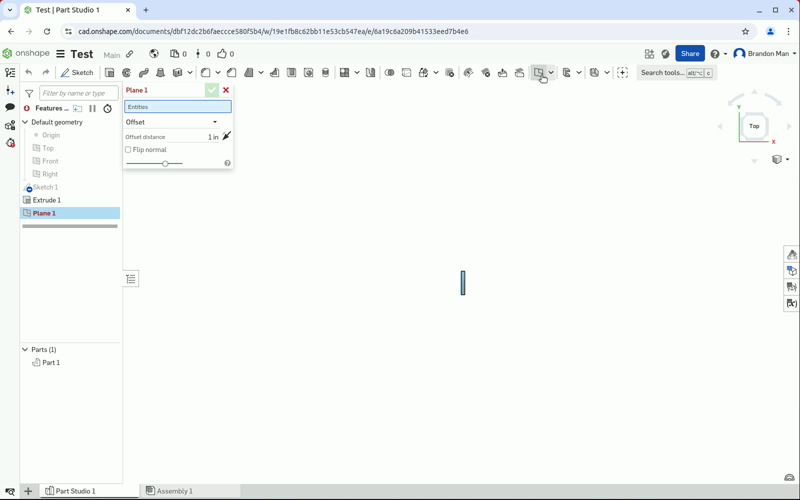
mouse_move(73, 150)
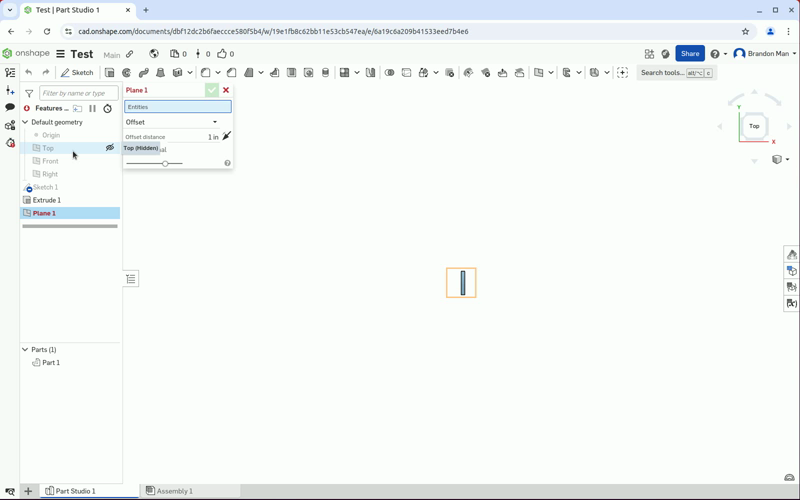
click(73, 150)
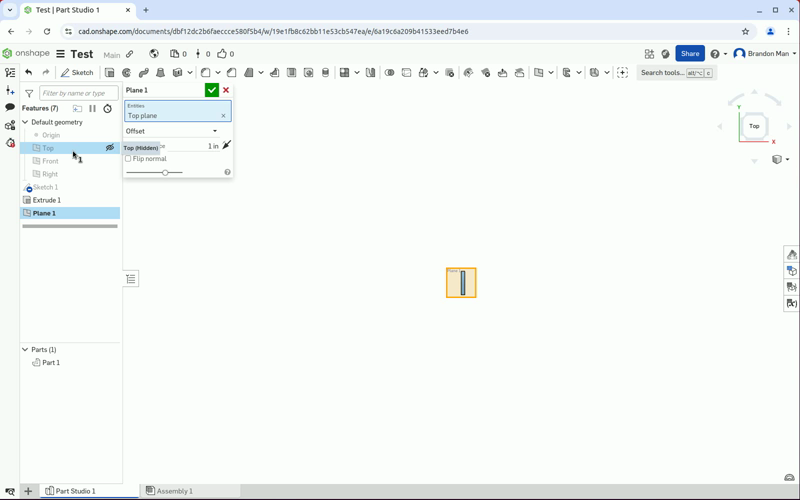
key(tab, 2)
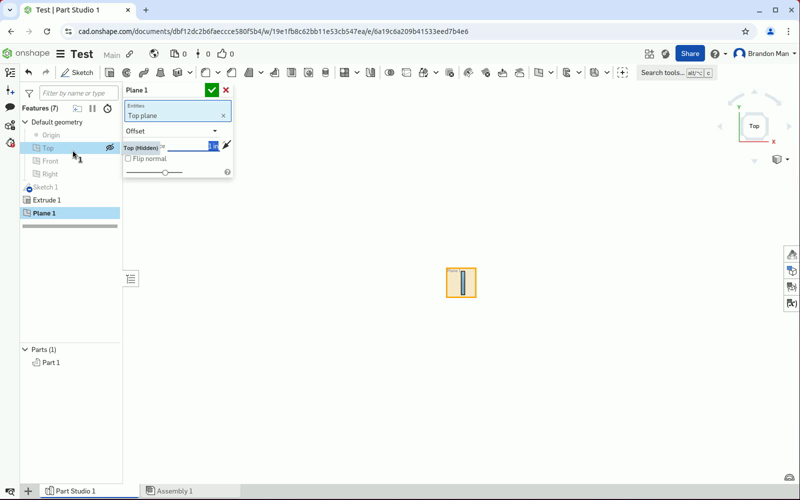
text(23.108)
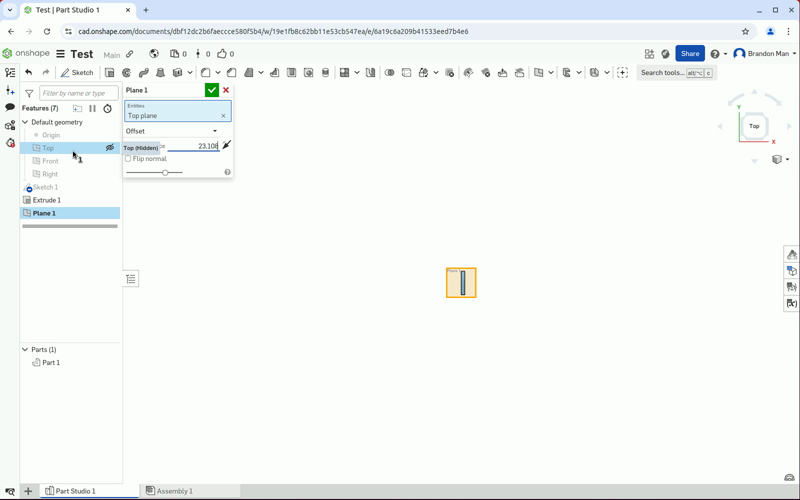
key(enter, 2)
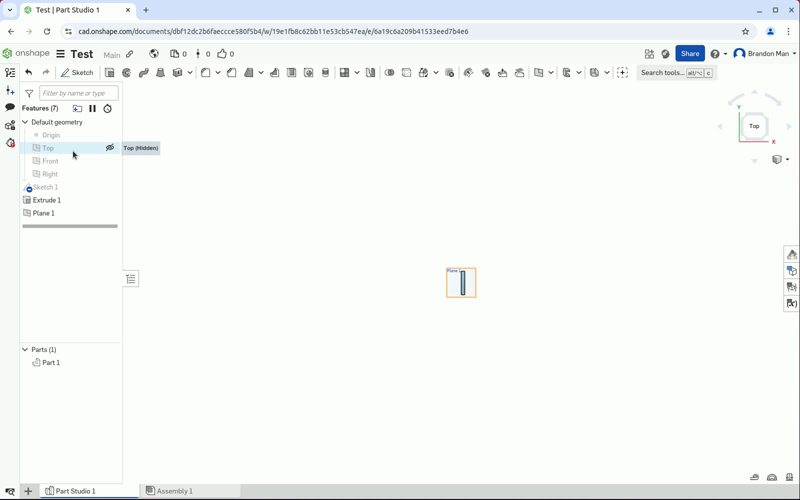
key(shift+s)
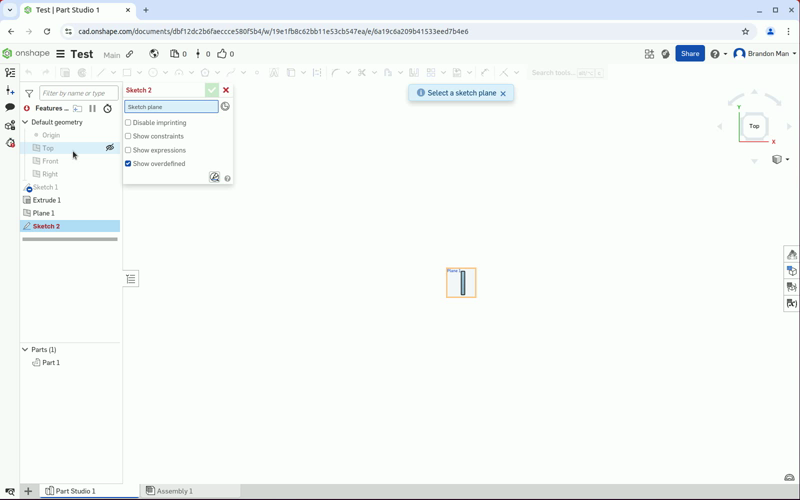
mouse_move(73, 215)
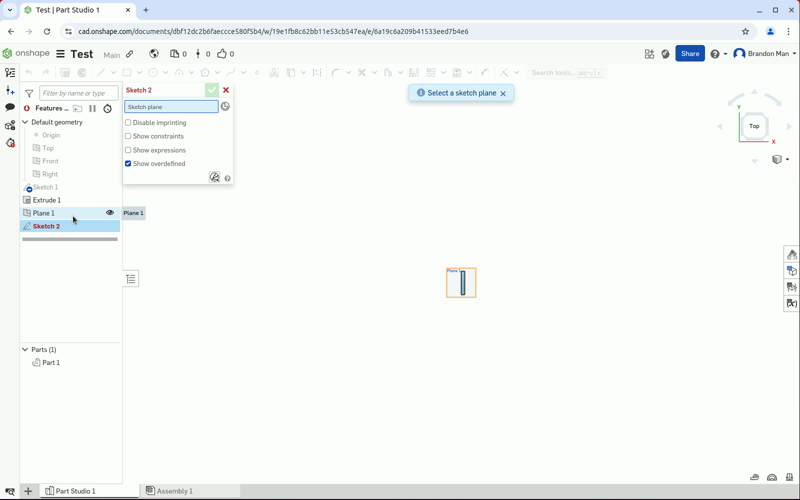
click(73, 215)
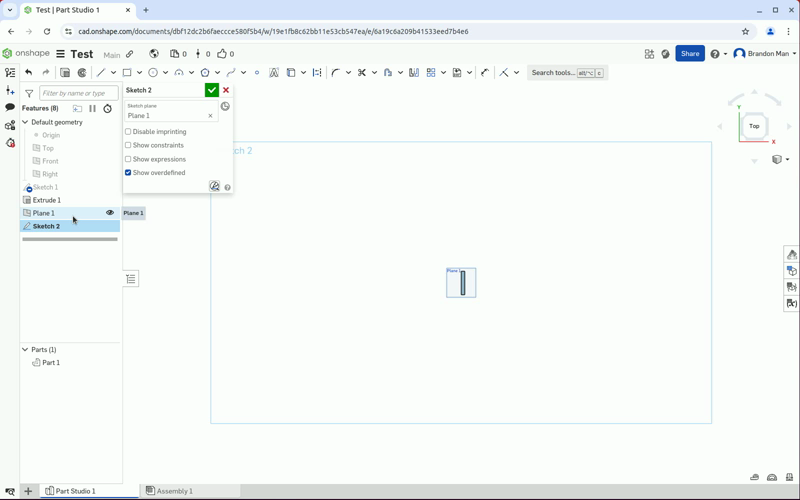
mouse_move(73, 352)
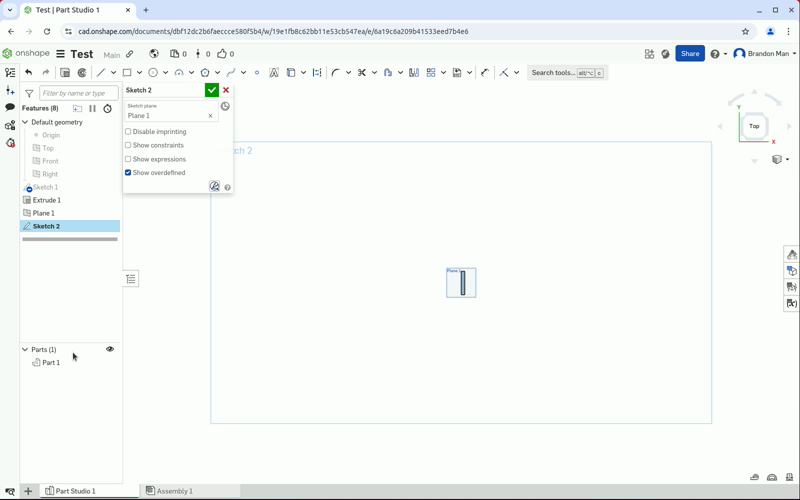
key(y)
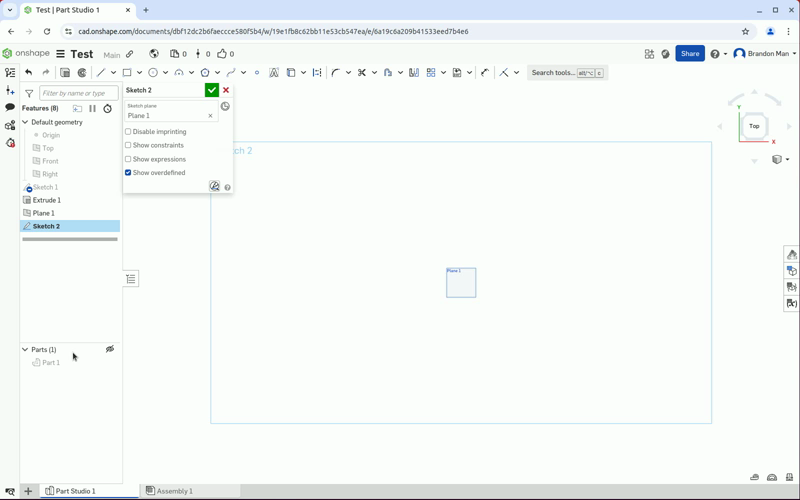
key(c)
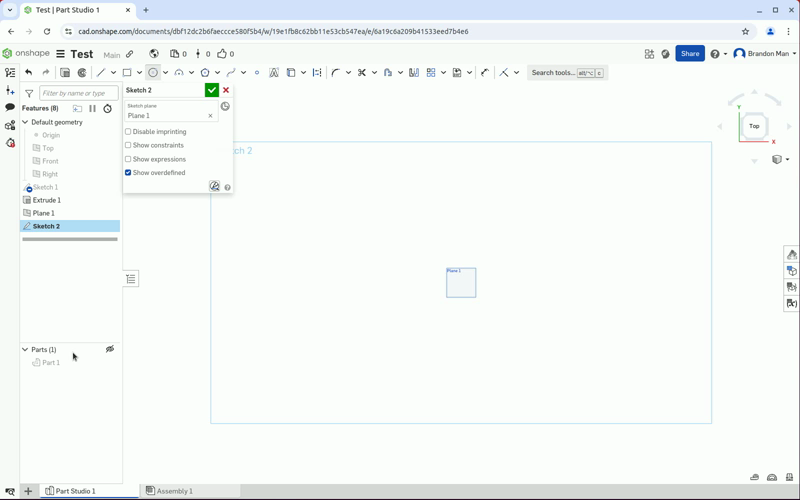
key_down(shift)
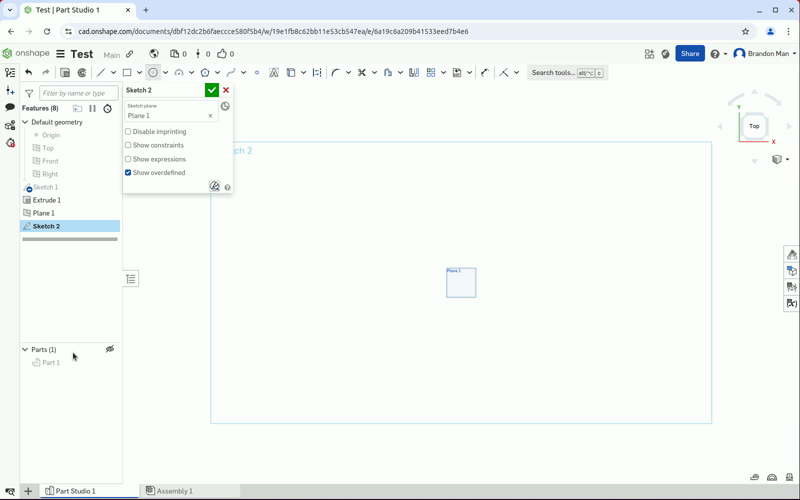
mouse_move(463, 282)
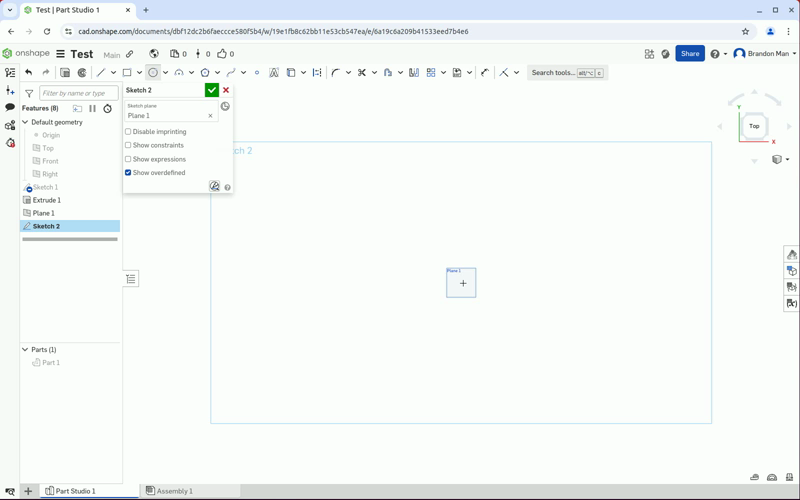
click(463, 282)
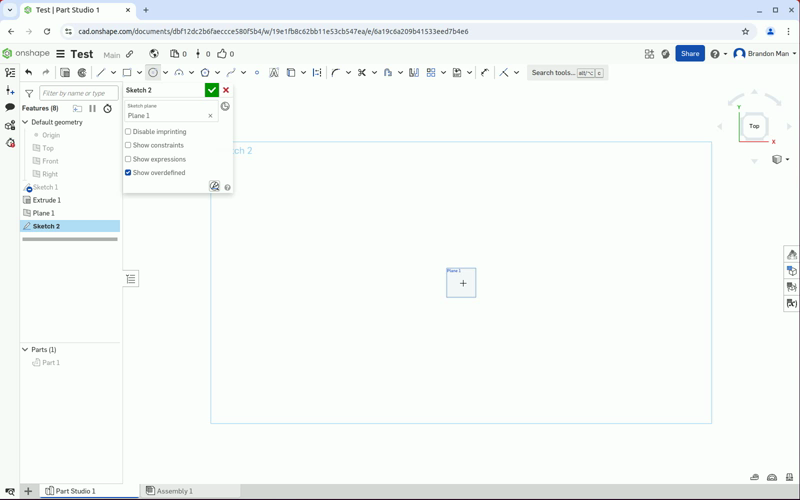
key_up(shift)
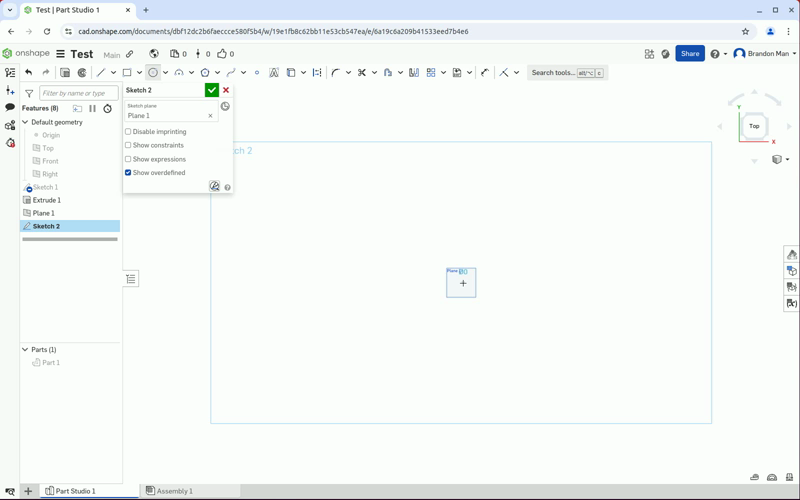
mouse_move(464, 282)
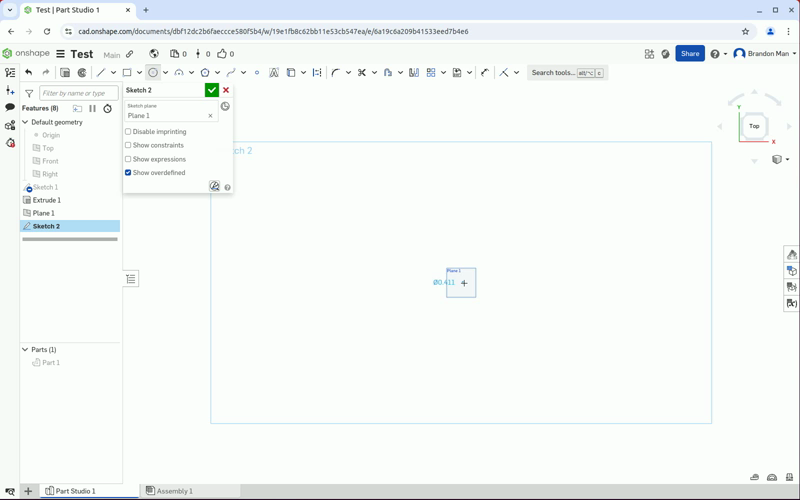
scroll(6)
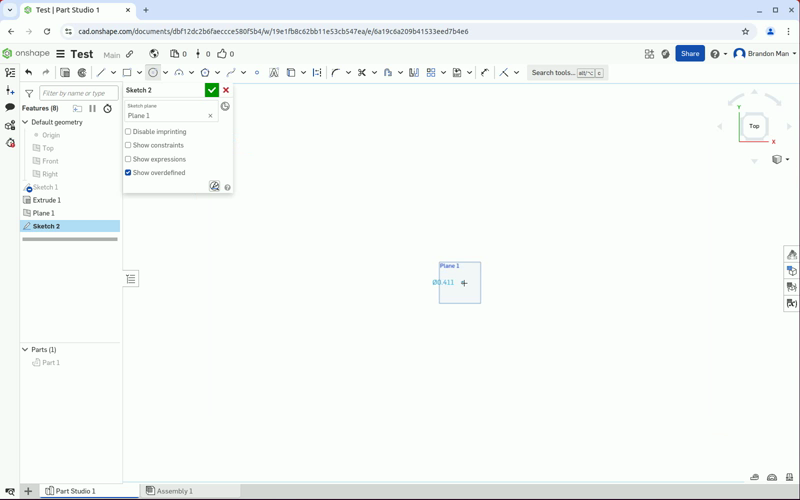
scroll(6)
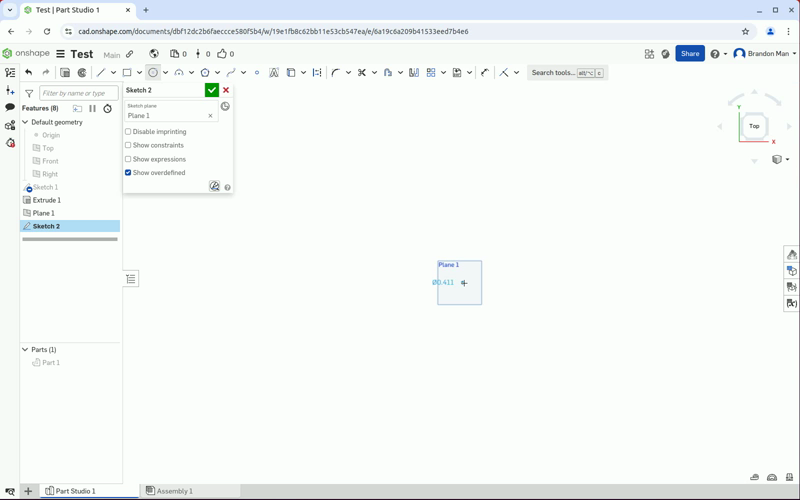
scroll(6)
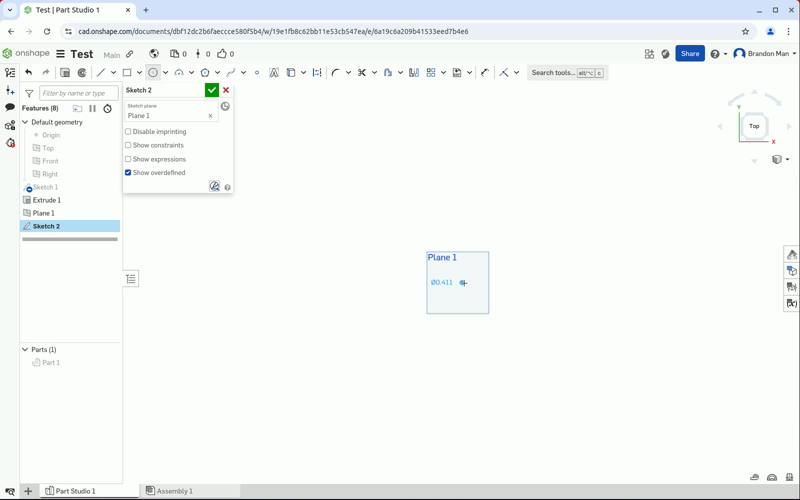
scroll(6)
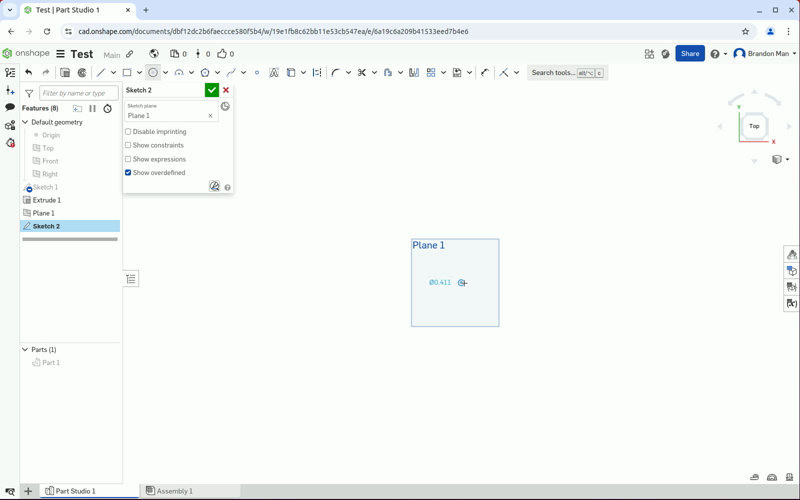
scroll(6)
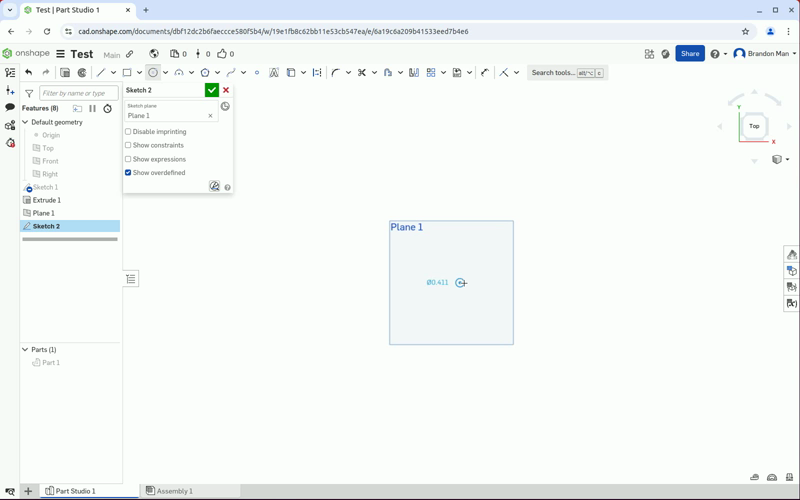
scroll(6)
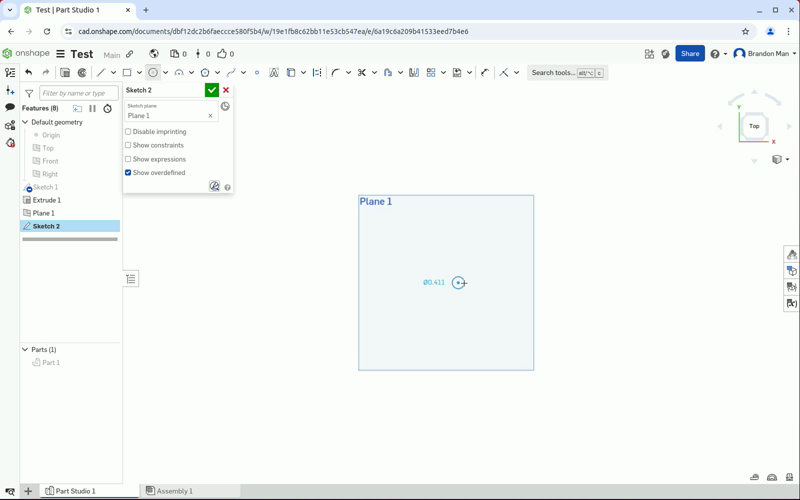
scroll(6)
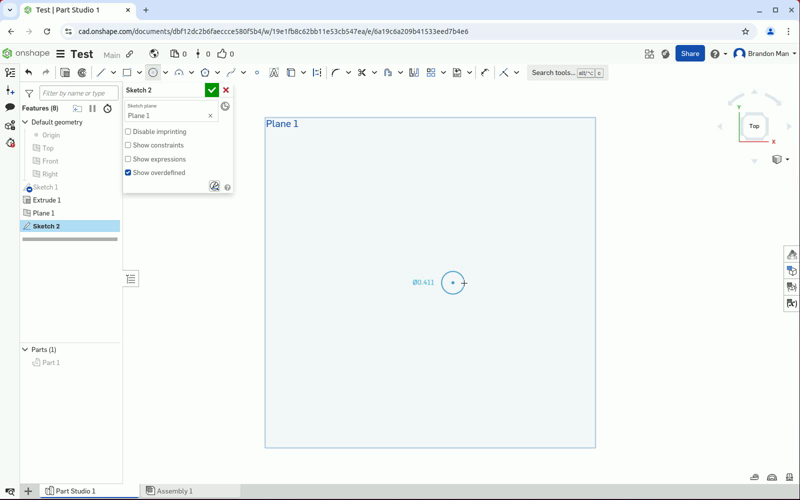
click(464, 282)
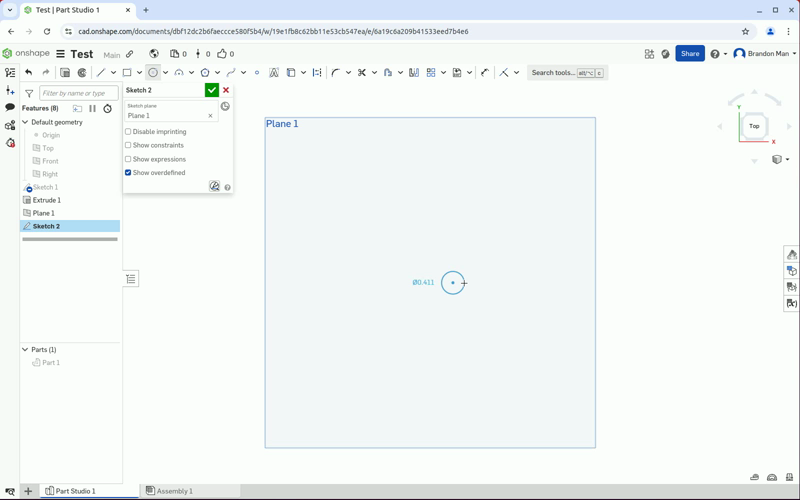
scroll(-6)
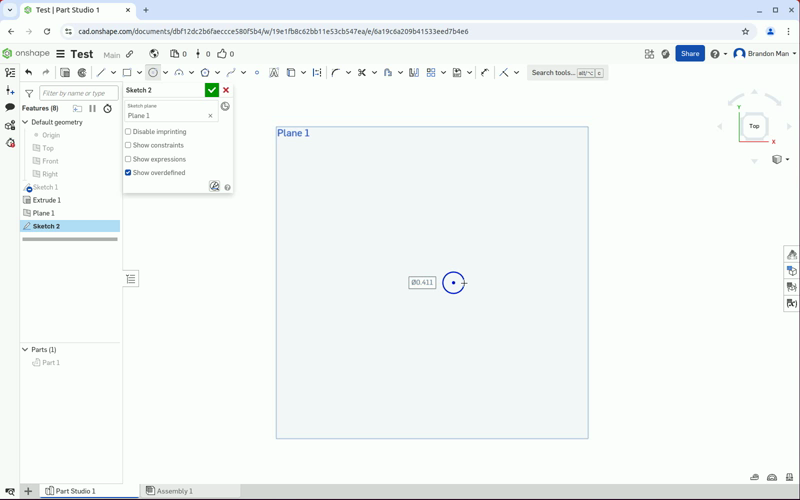
scroll(-6)
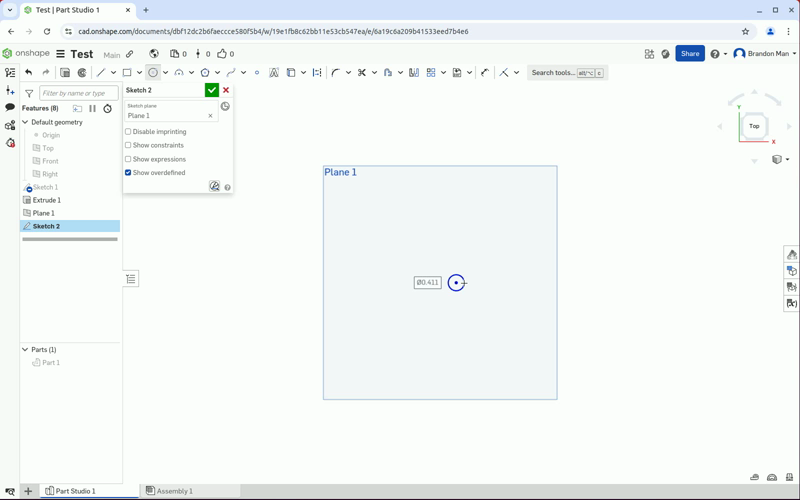
scroll(-6)
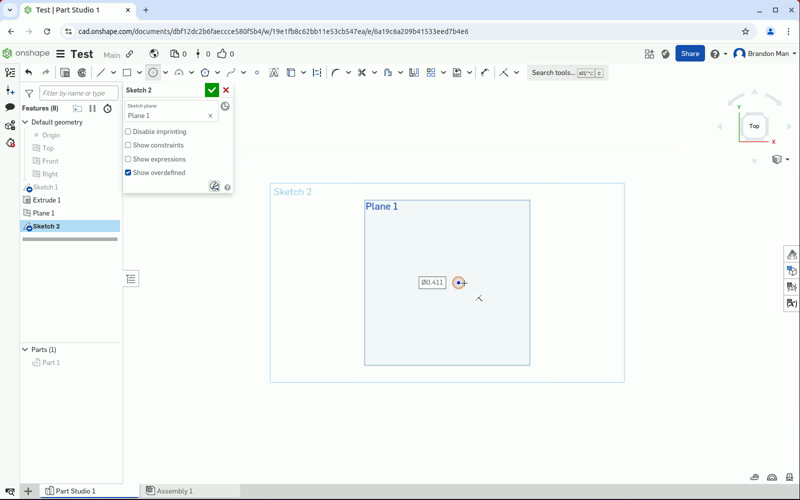
scroll(-6)
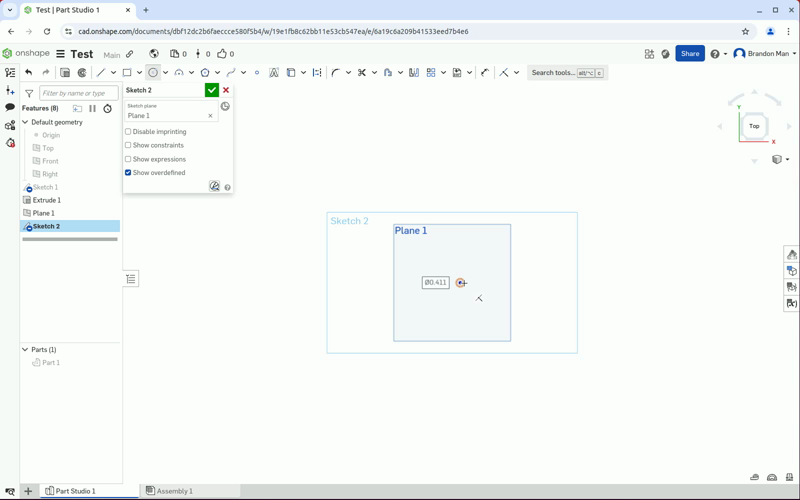
scroll(-6)
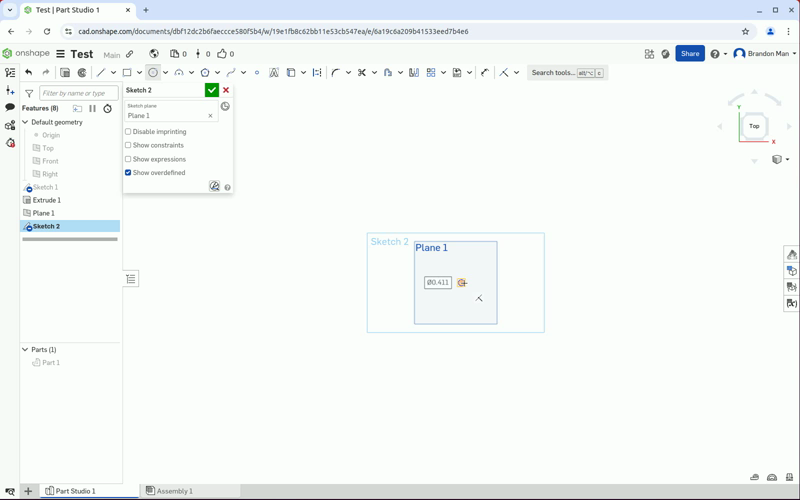
scroll(-6)
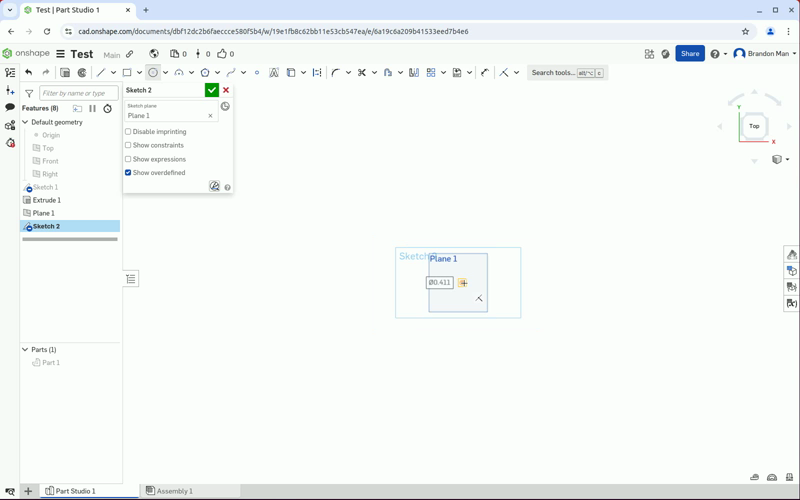
scroll(-6)
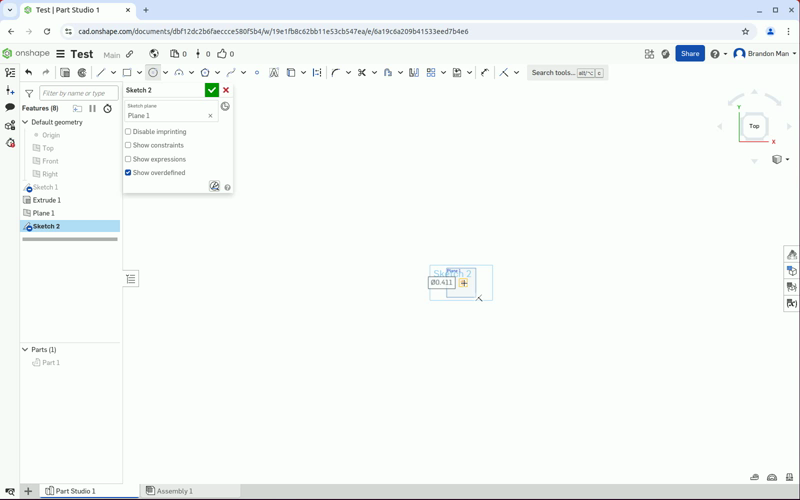
key(esc)
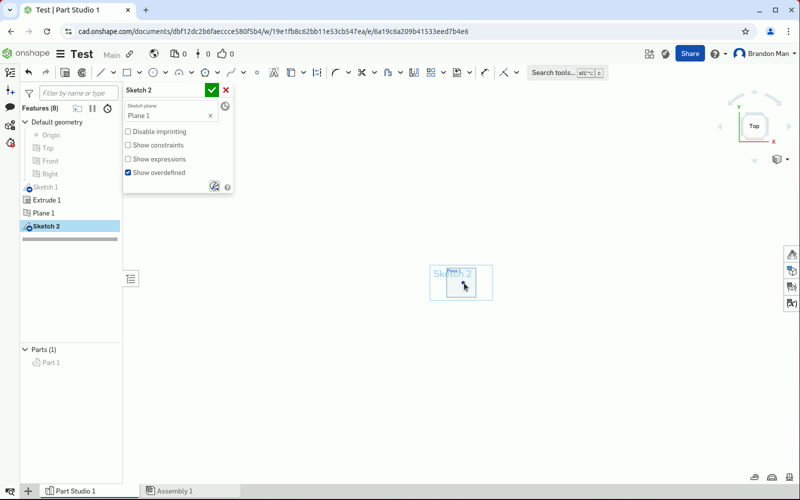
mouse_move(464, 283)
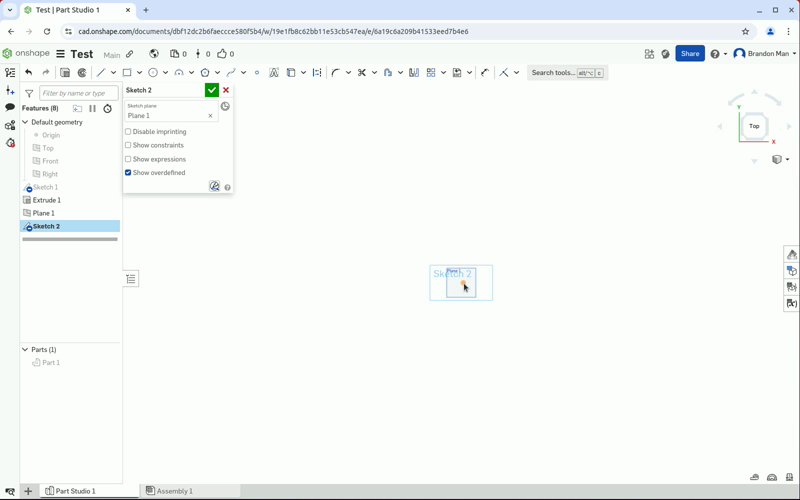
scroll(6)
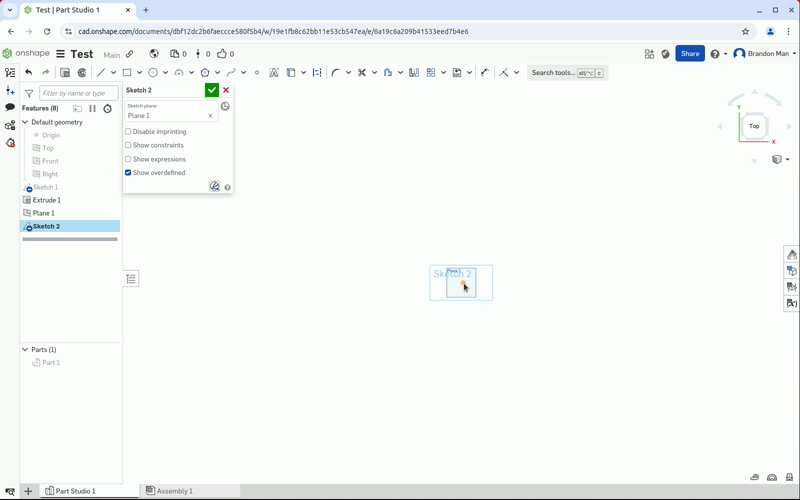
scroll(6)
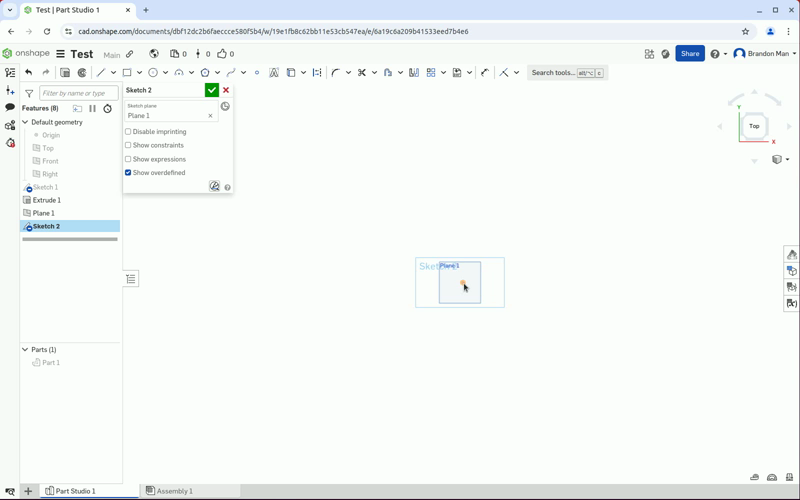
scroll(6)
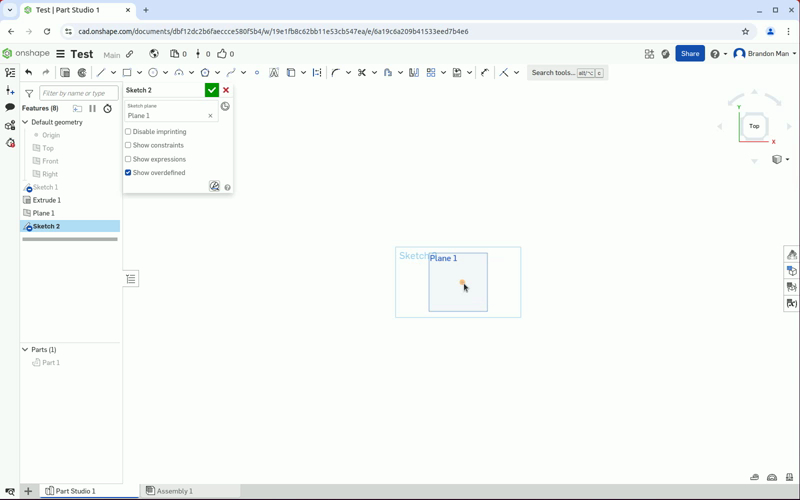
scroll(6)
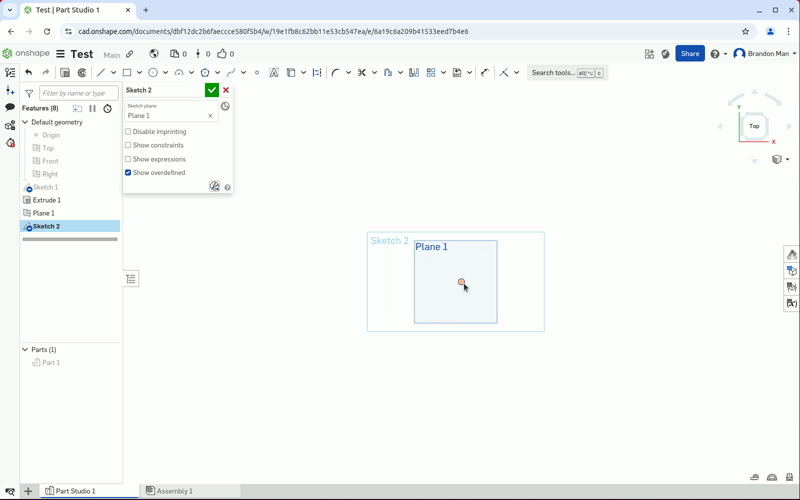
scroll(6)
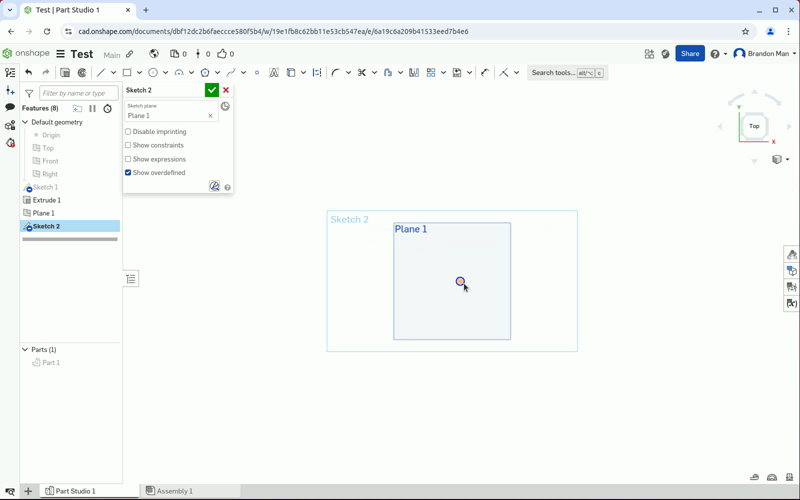
scroll(6)
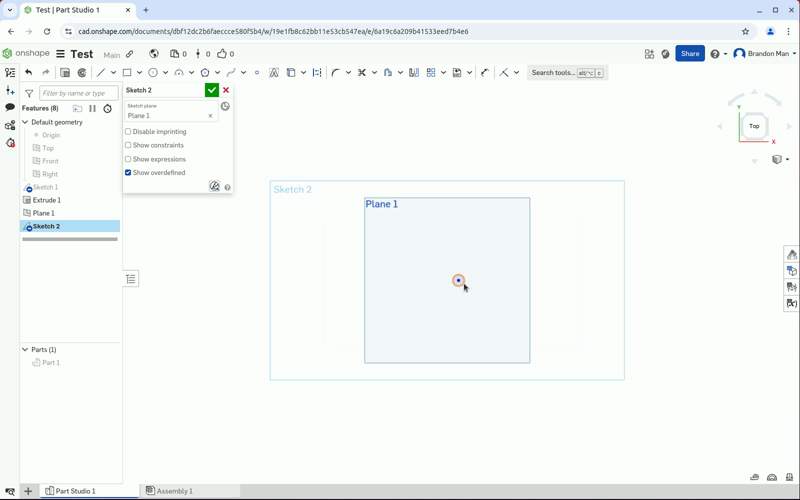
scroll(6)
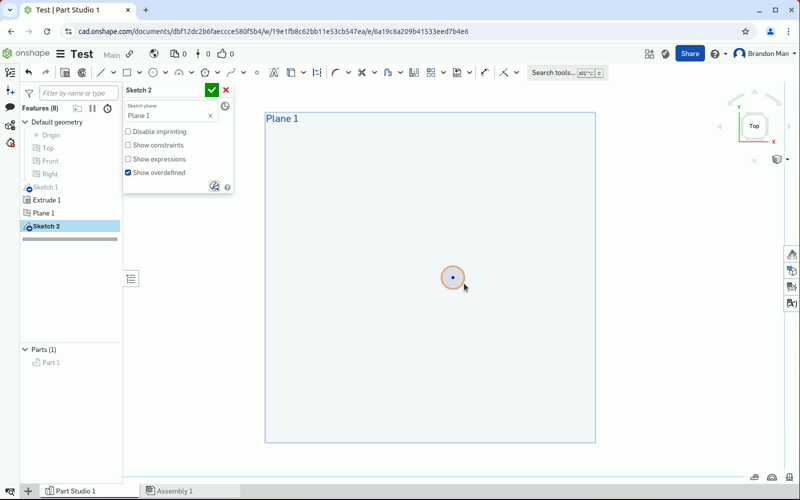
click(464, 283)
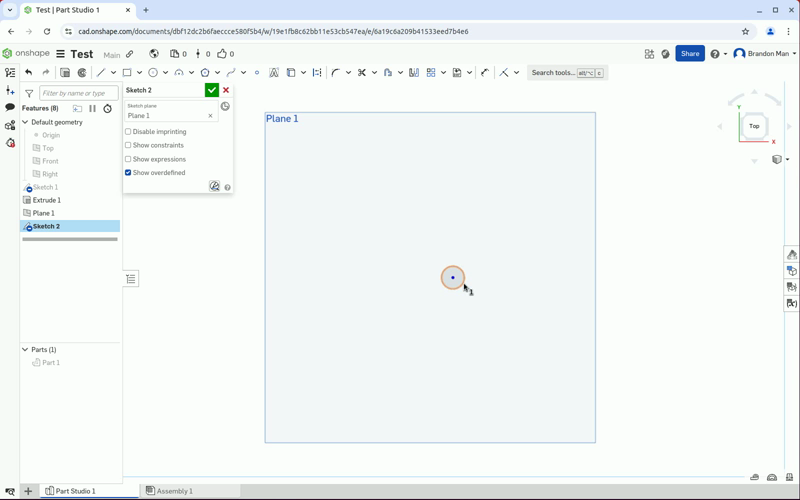
scroll(-6)
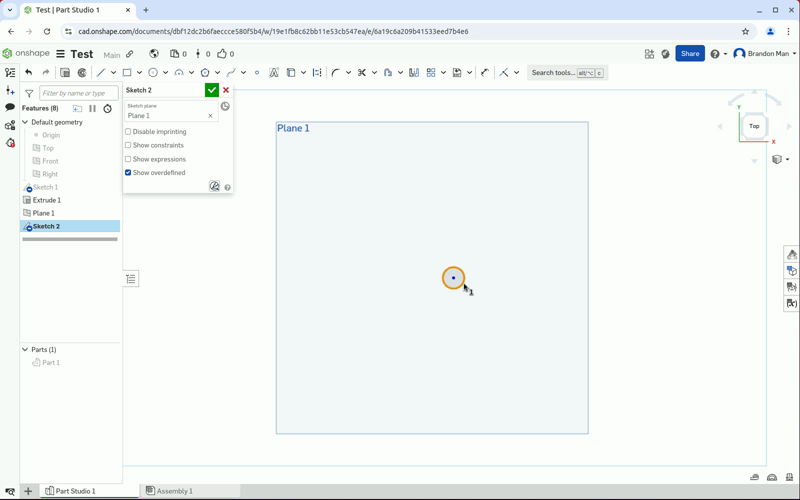
scroll(-6)
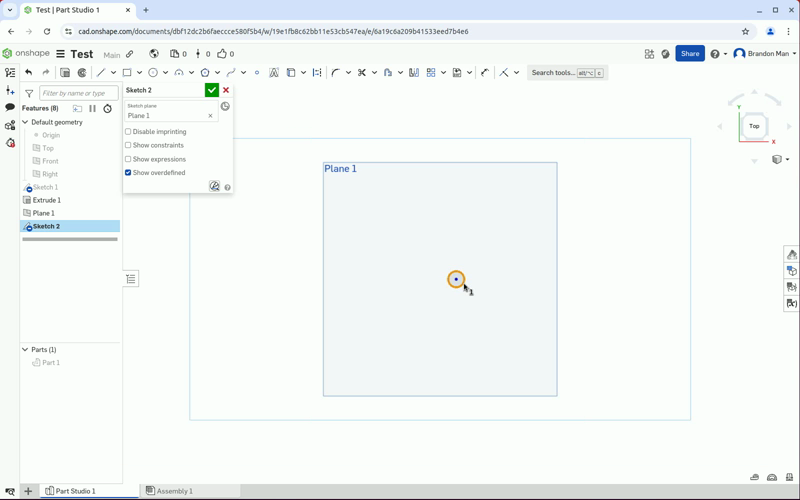
scroll(-6)
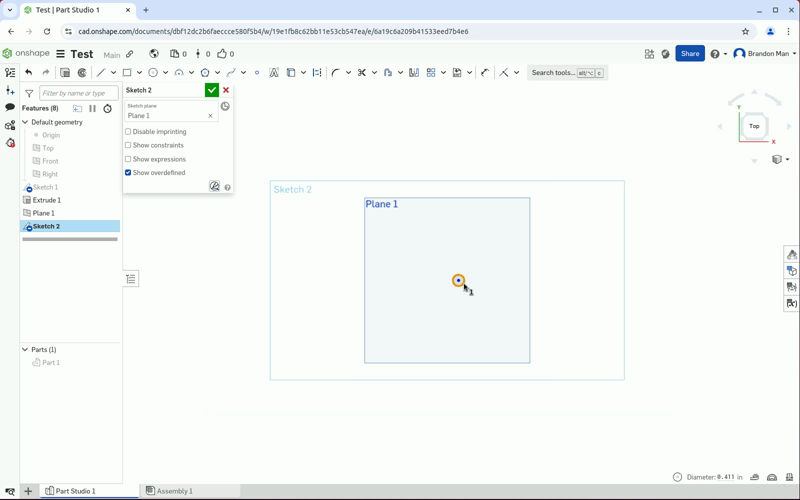
scroll(-6)
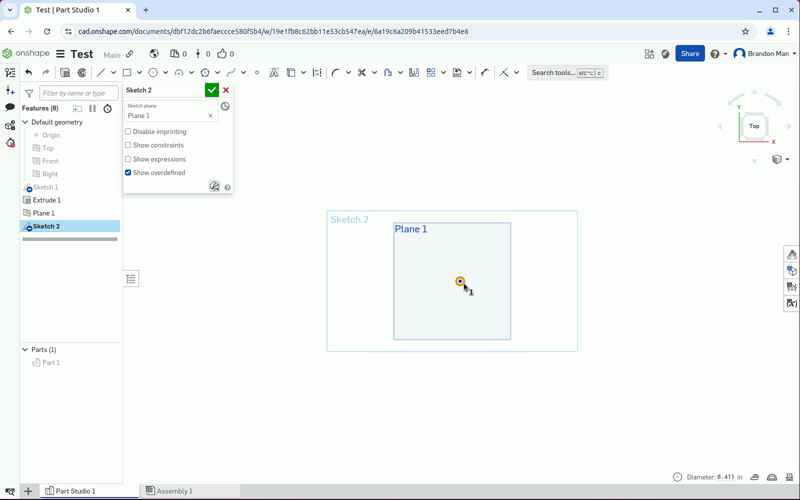
scroll(-6)
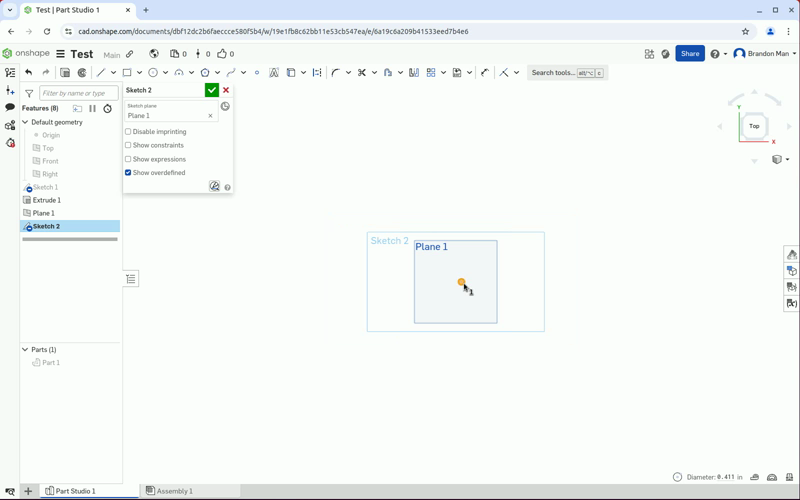
scroll(-6)
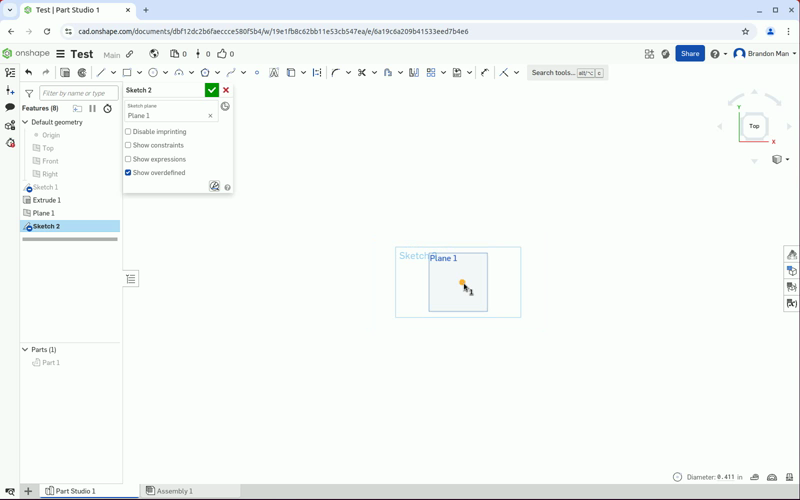
scroll(-6)
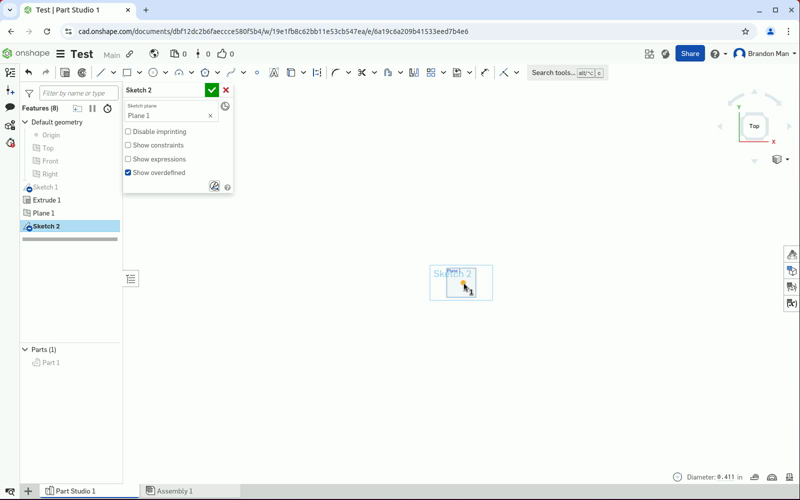
mouse_move(73, 352)
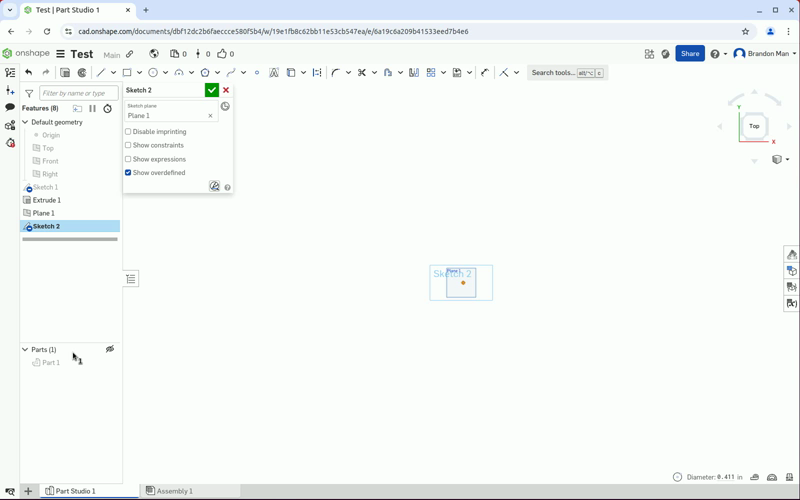
key(shift+y)
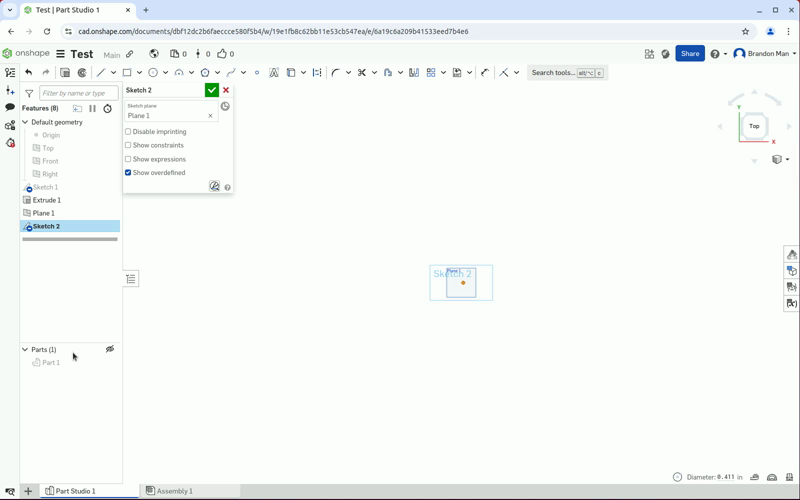
key(shift+e)
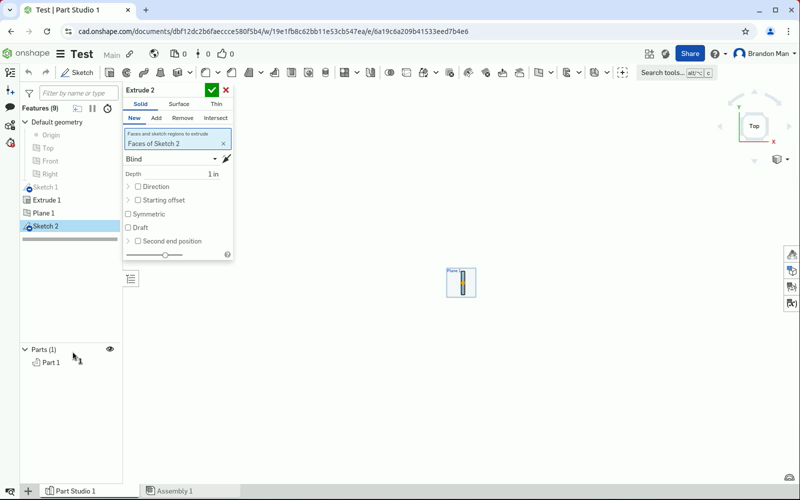
mouse_move(143, 106)
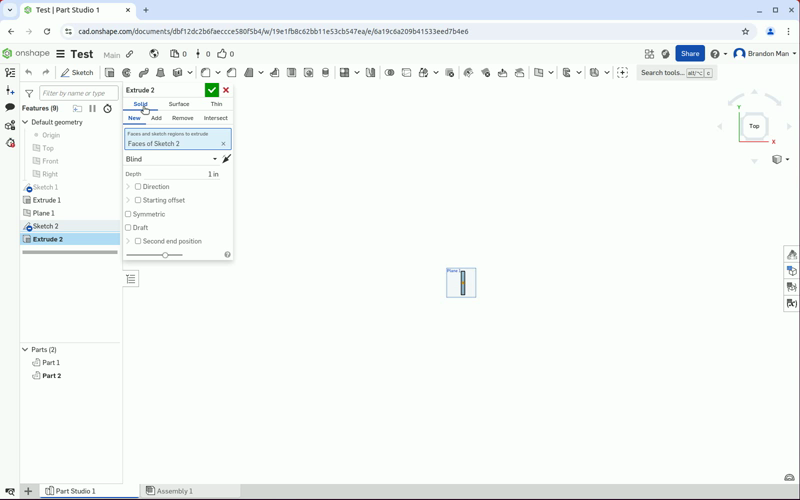
click(143, 106)
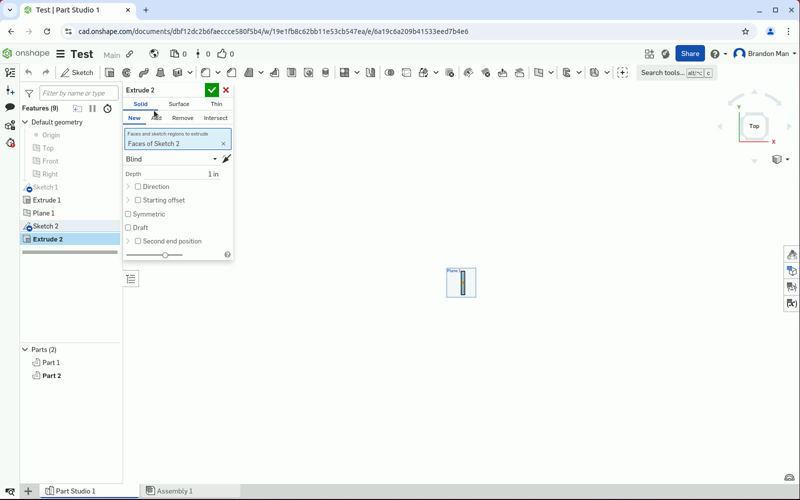
mouse_move(186, 120)
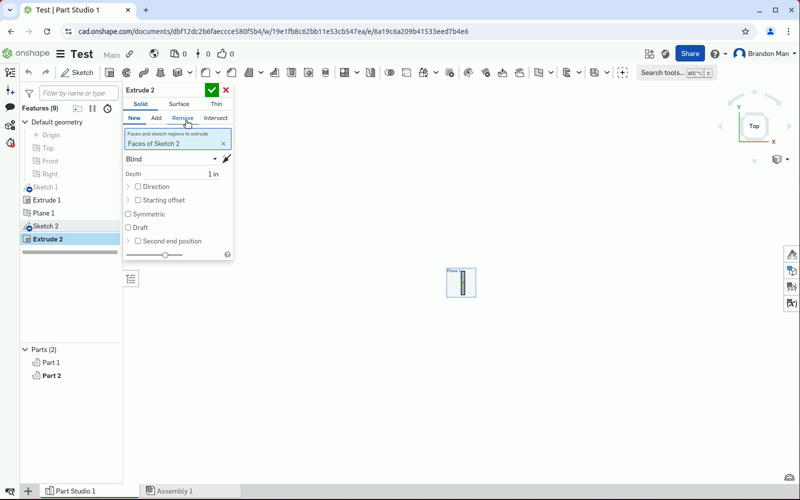
click(186, 120)
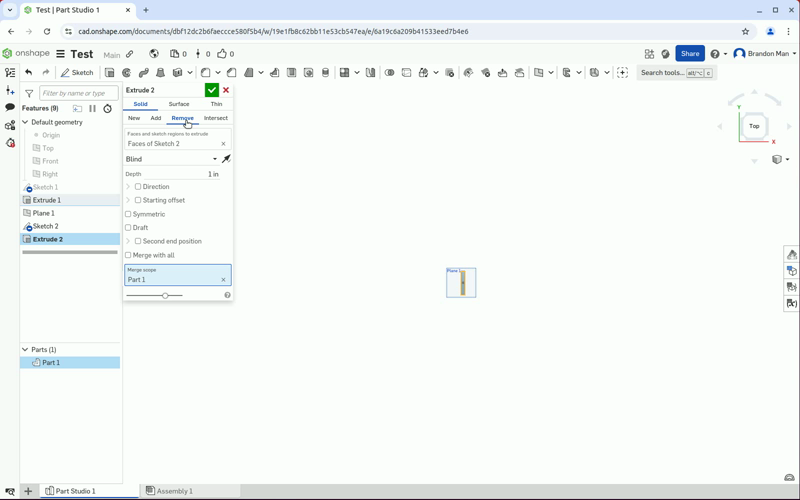
key(tab, 4)
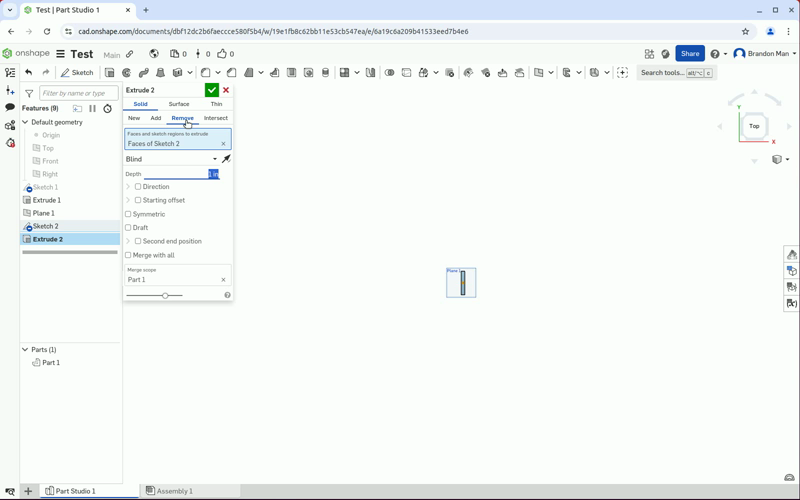
text(0.241)
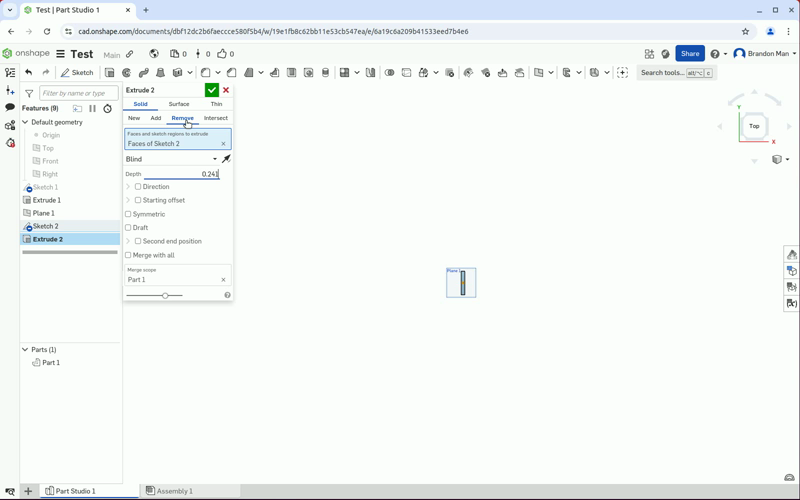
key(tab, 6)
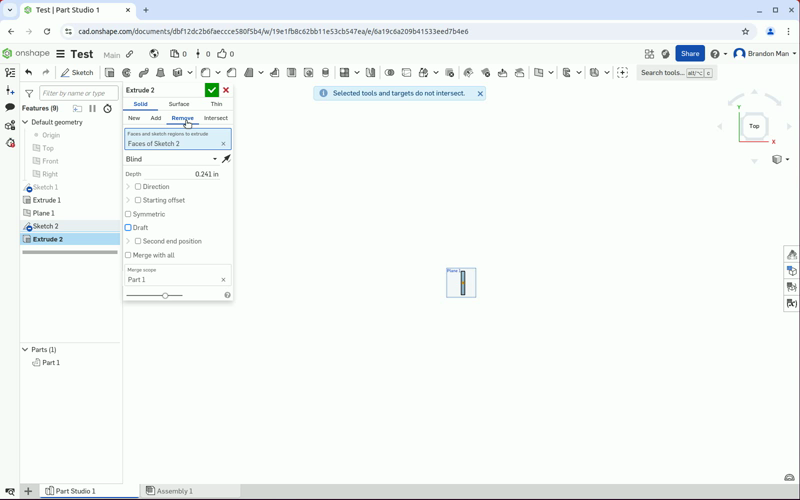
key(space)
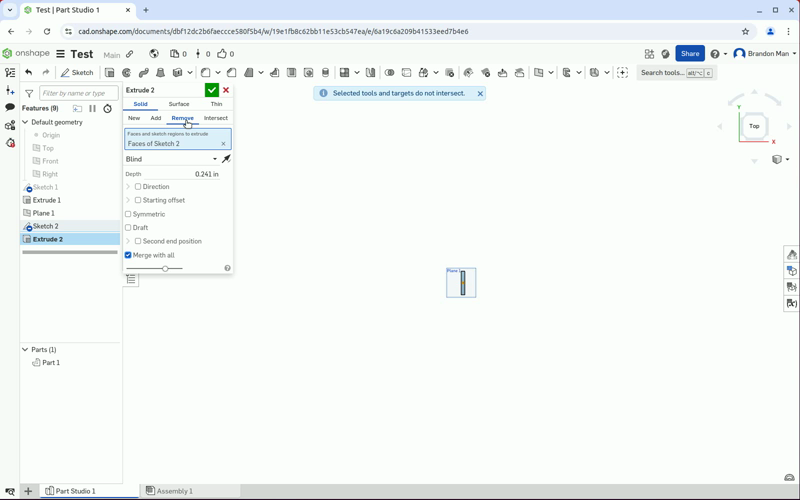
key(enter)
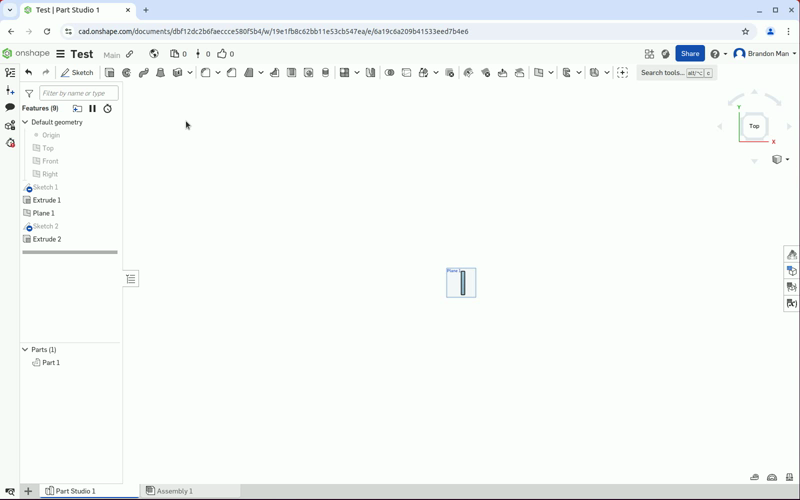
key(shift+h)
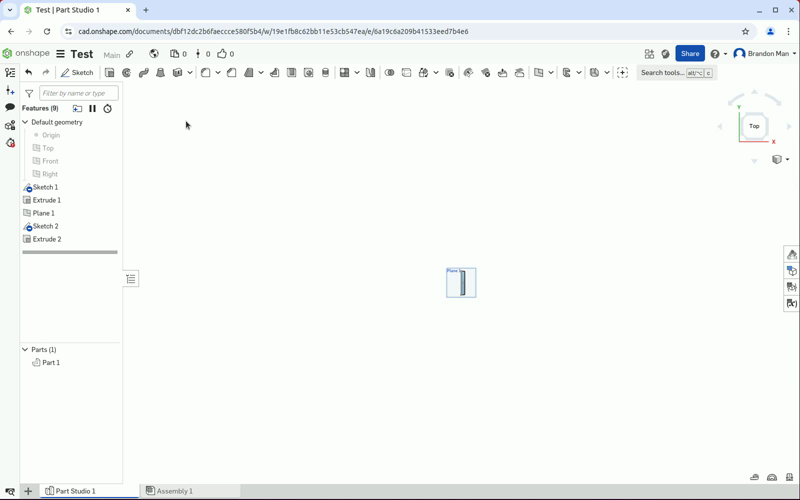
key(shift+h)
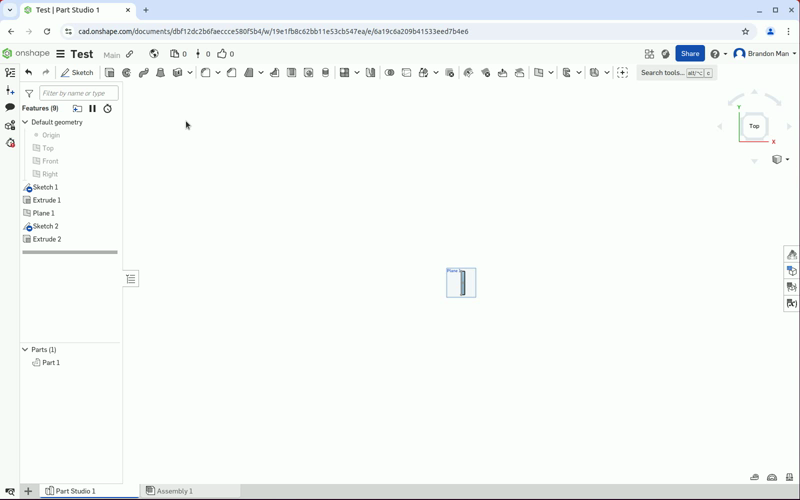
key(shift+7)
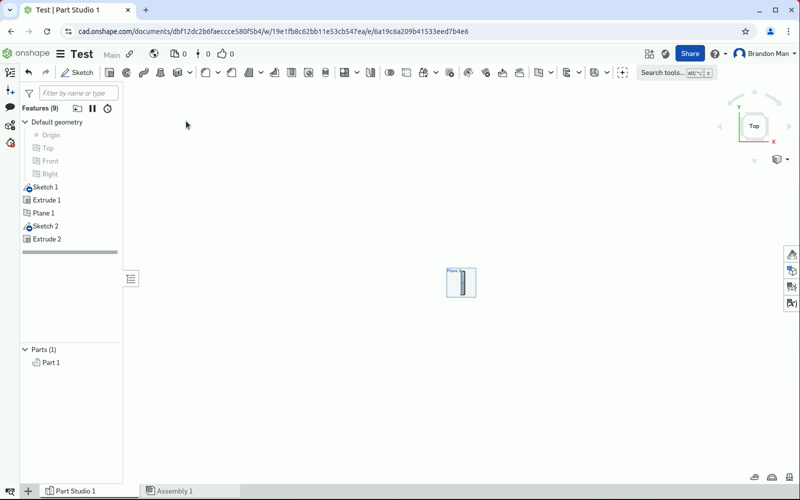
key(up, 3)
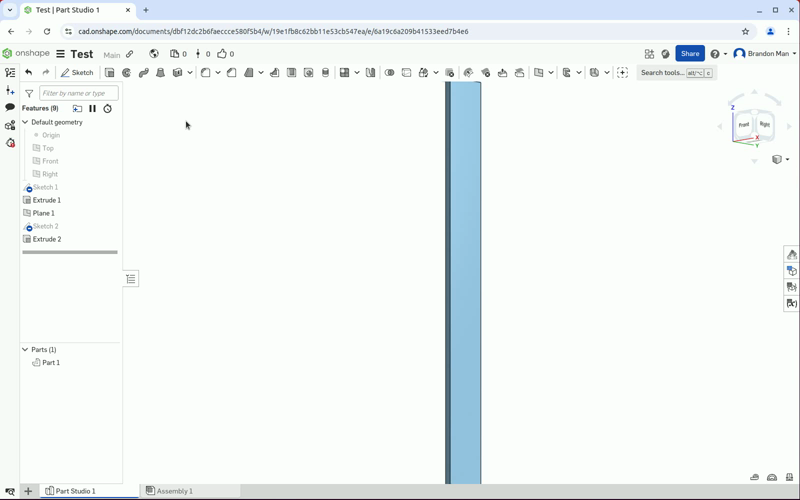
key(left, 3)
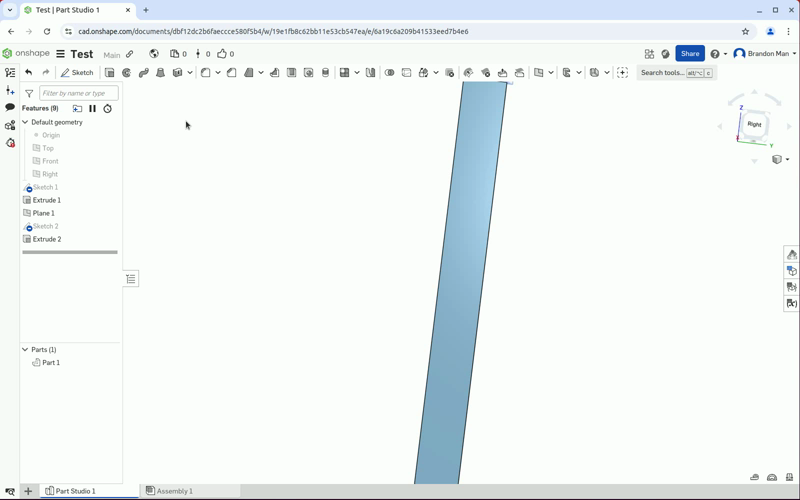
key(right, 3)
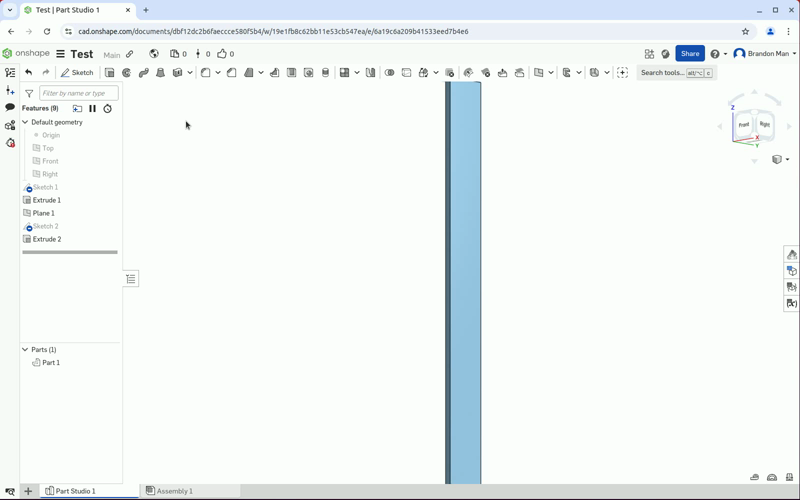
key(down, 3)
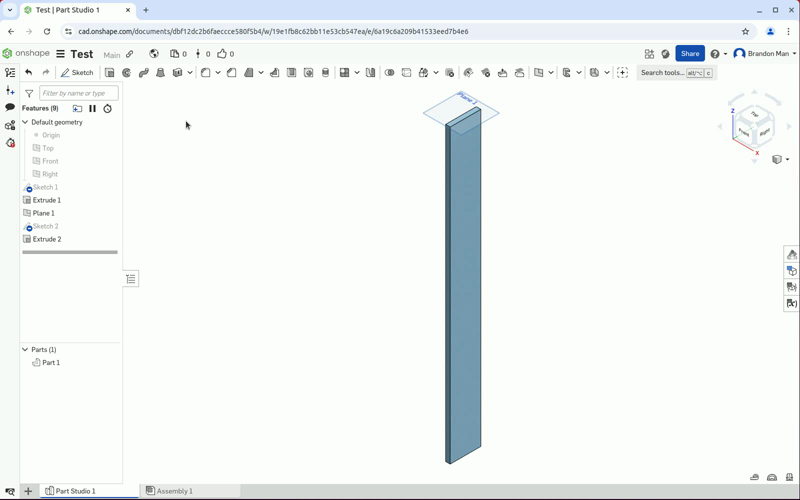
mouse_move(73, 189)
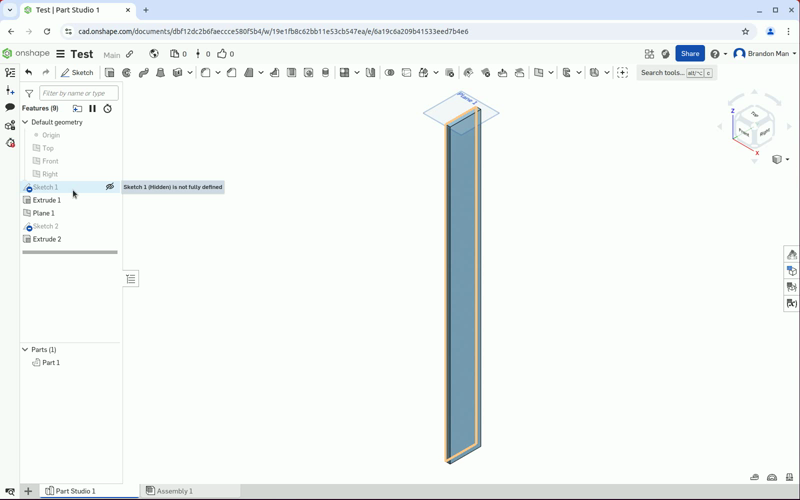
click(73, 189)